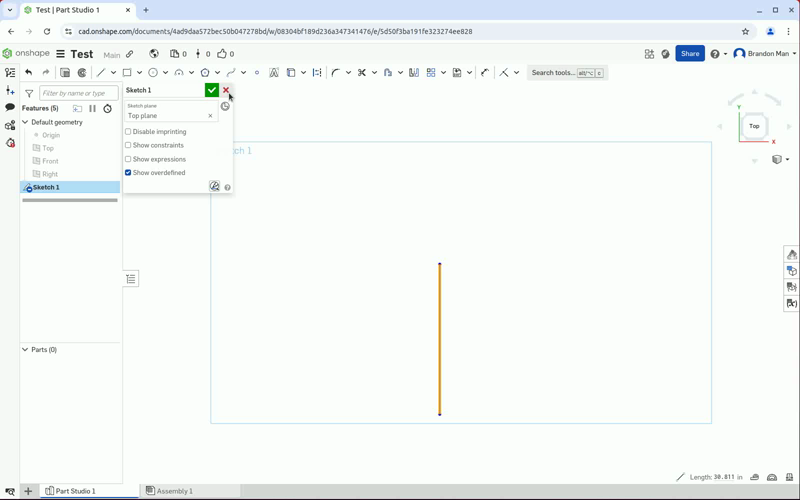
key(shift+h)
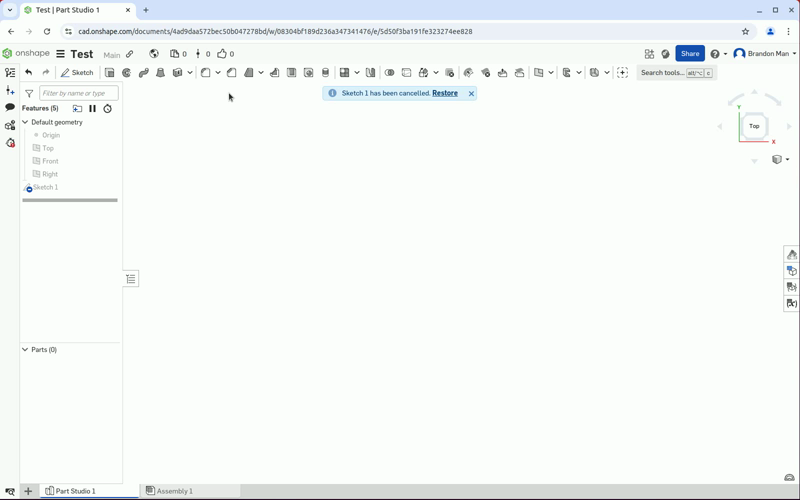
mouse_move(73, 352)
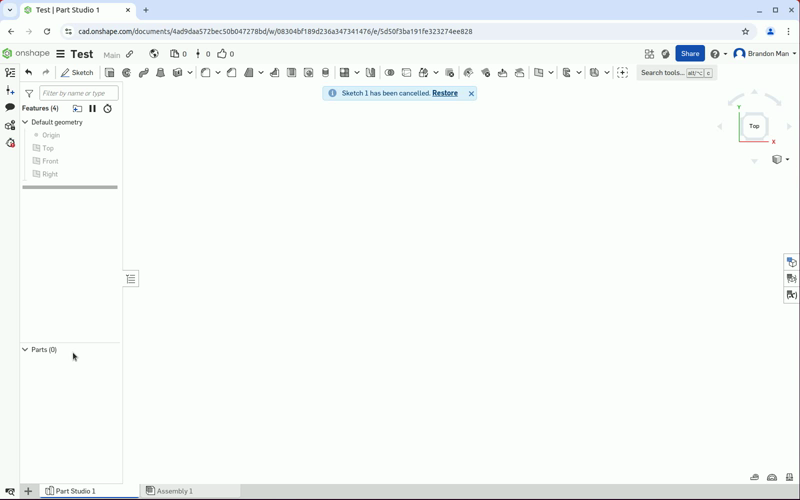
key(y)
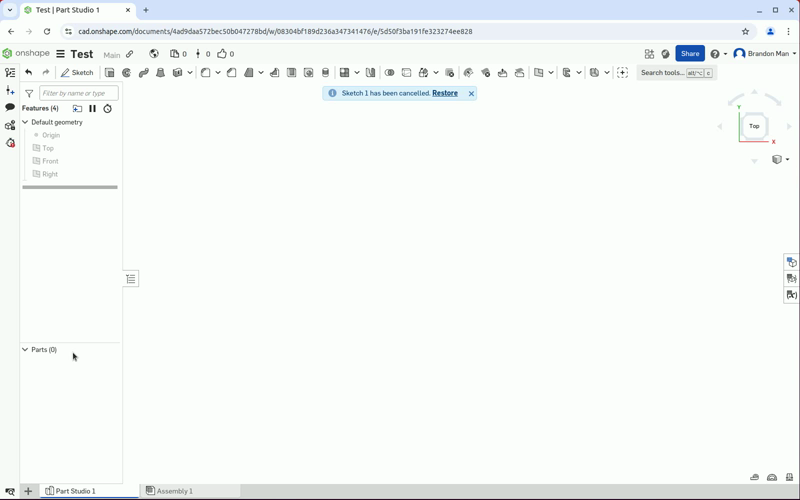
key(shift+p)
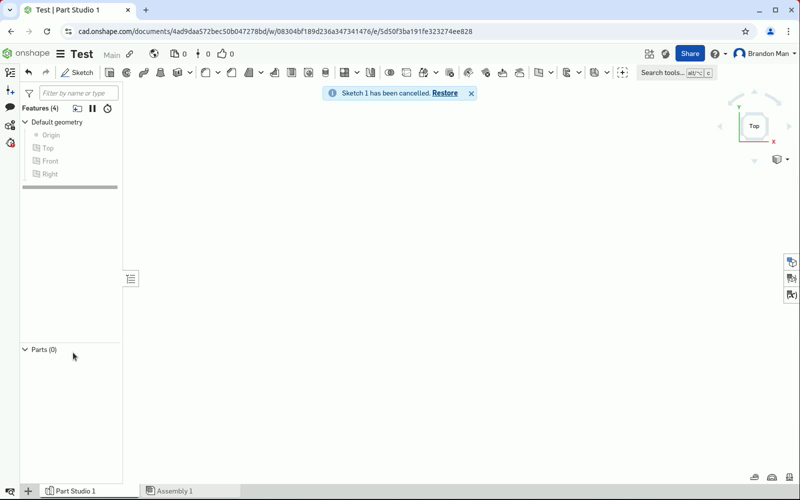
key(space)
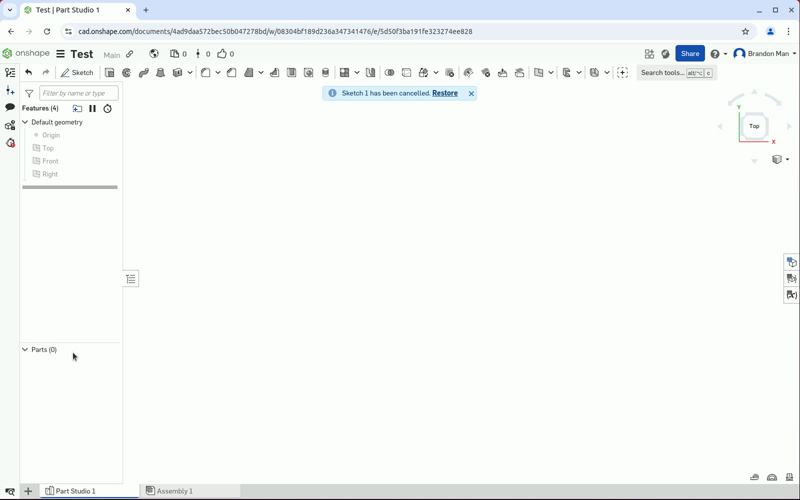
key_down(shift)
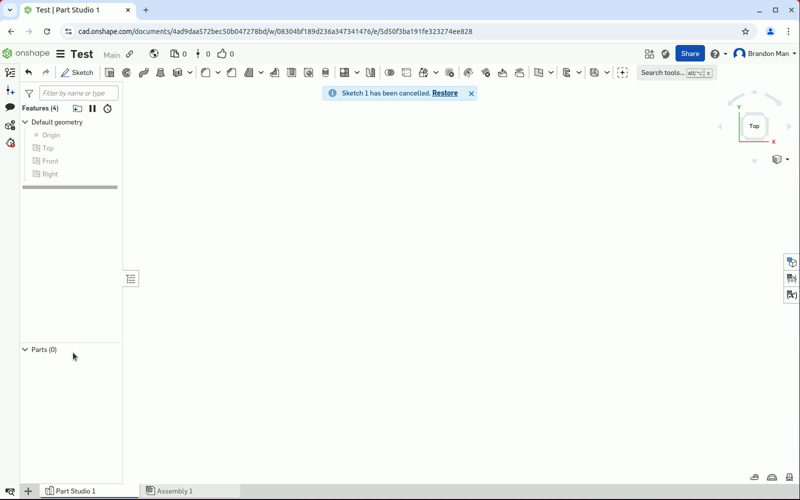
key(up)
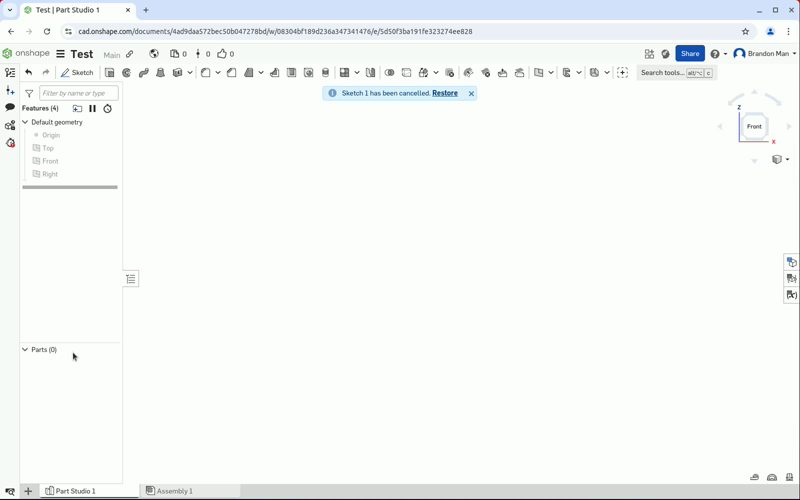
key_up(shift)
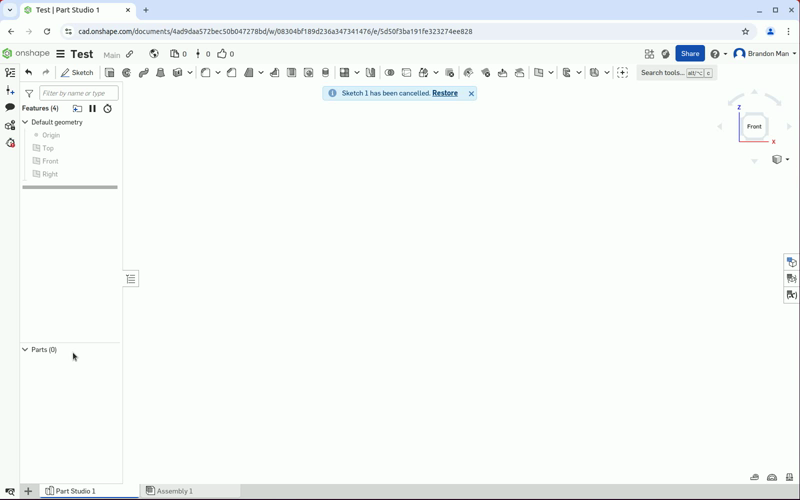
mouse_move(73, 352)
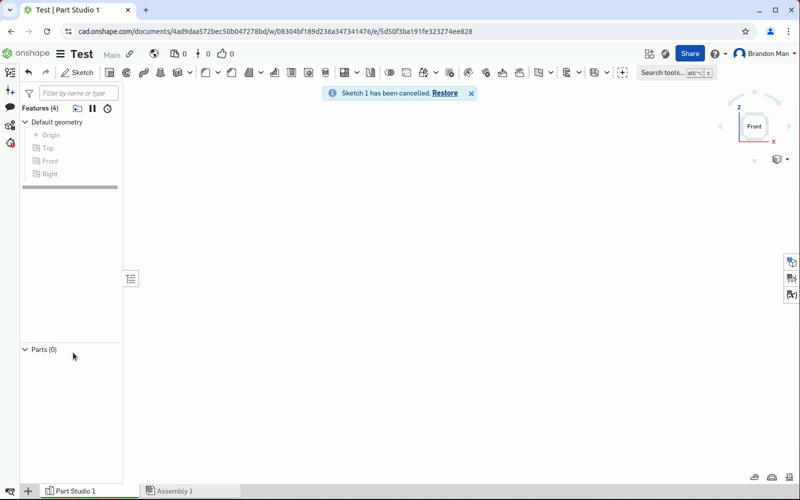
key(shift+y)
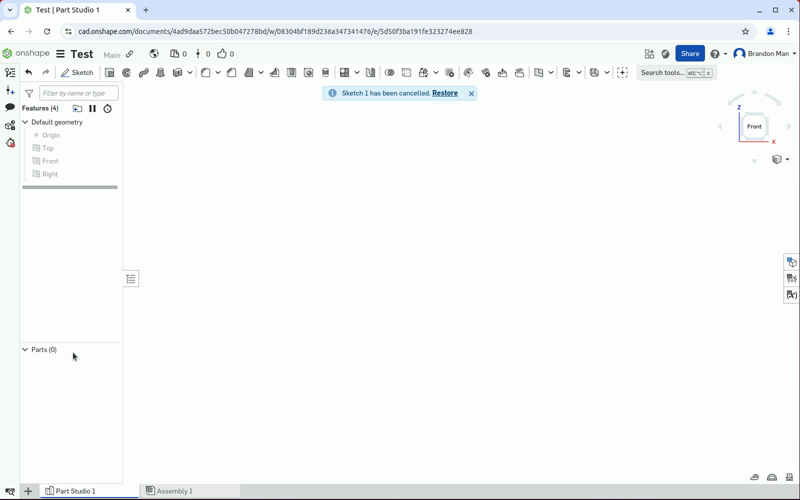
key(shift+s)
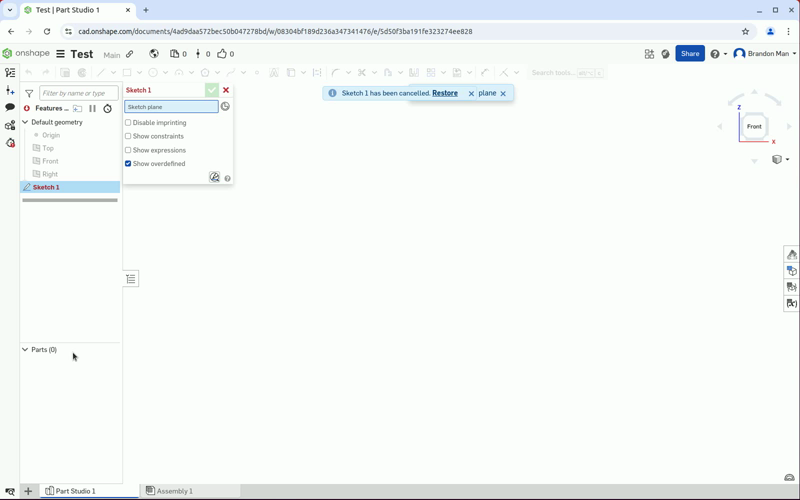
mouse_move(73, 163)
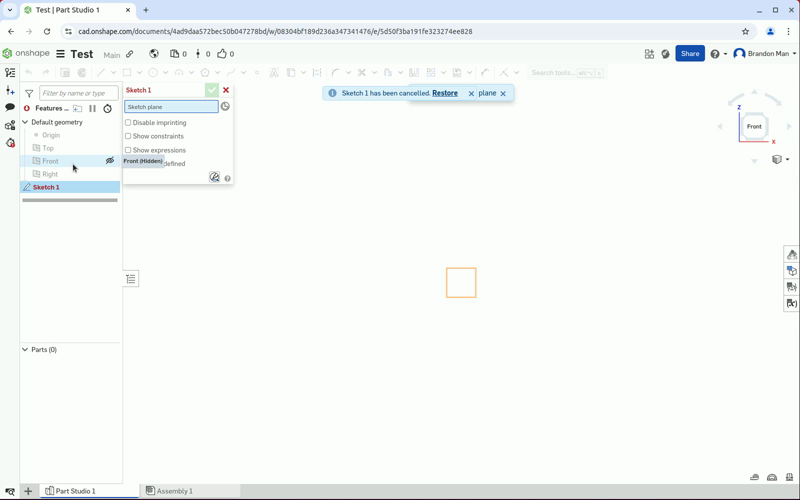
click(73, 163)
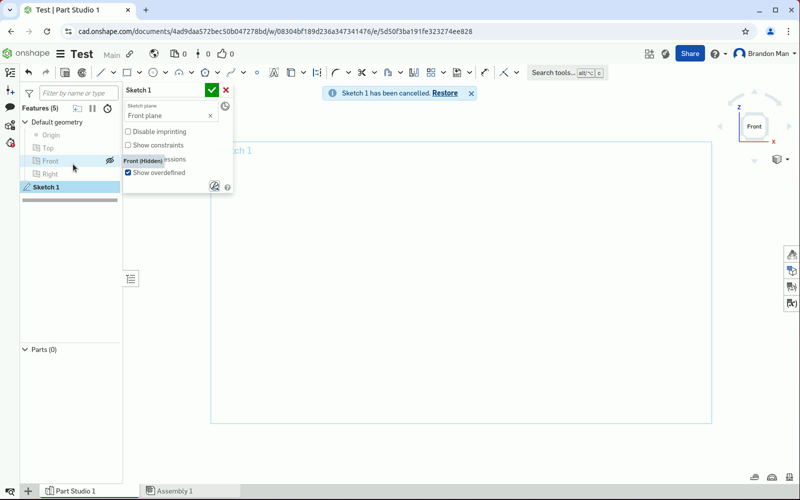
mouse_move(73, 352)
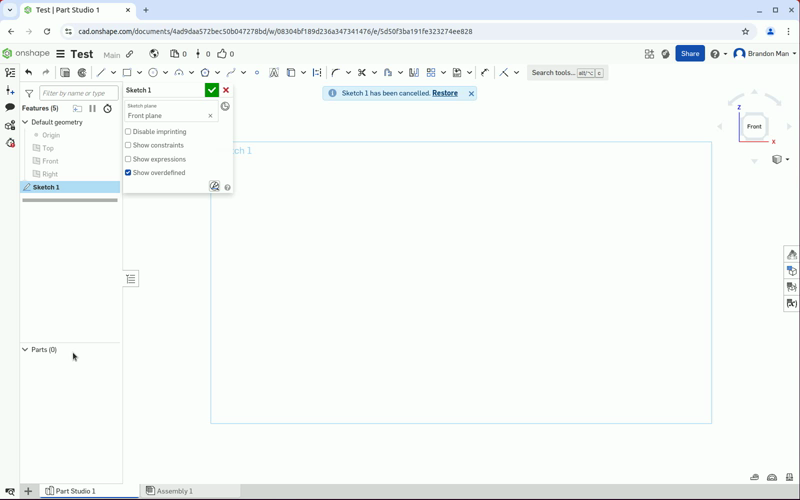
key(y)
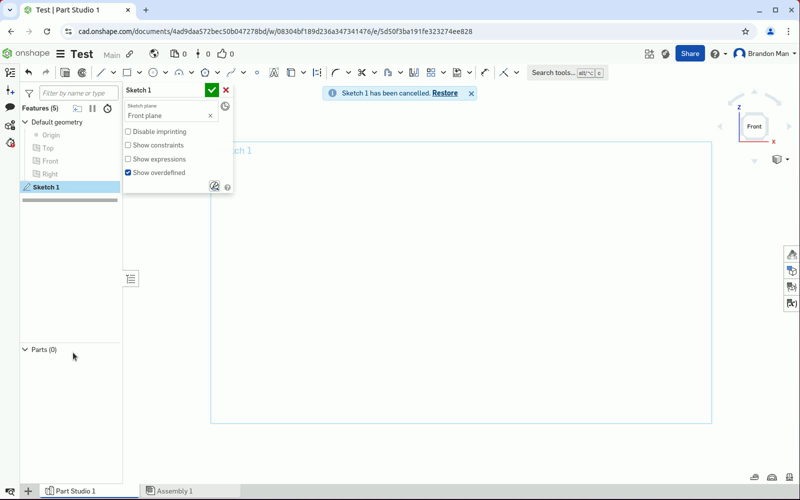
key(c)
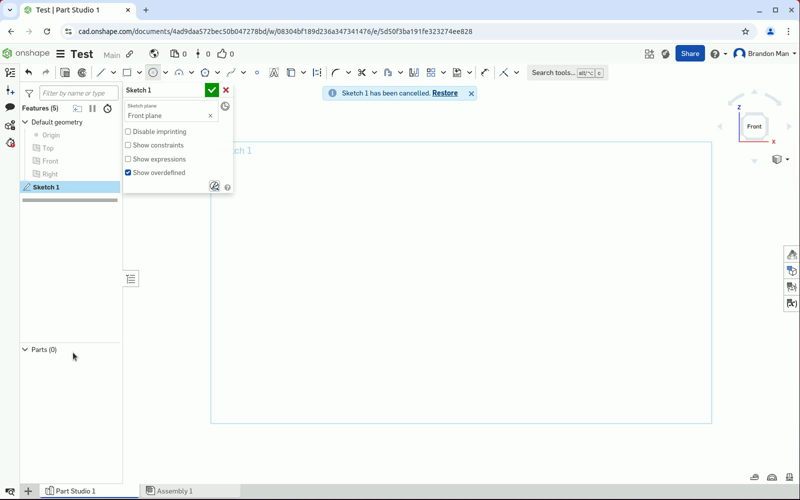
key_down(shift)
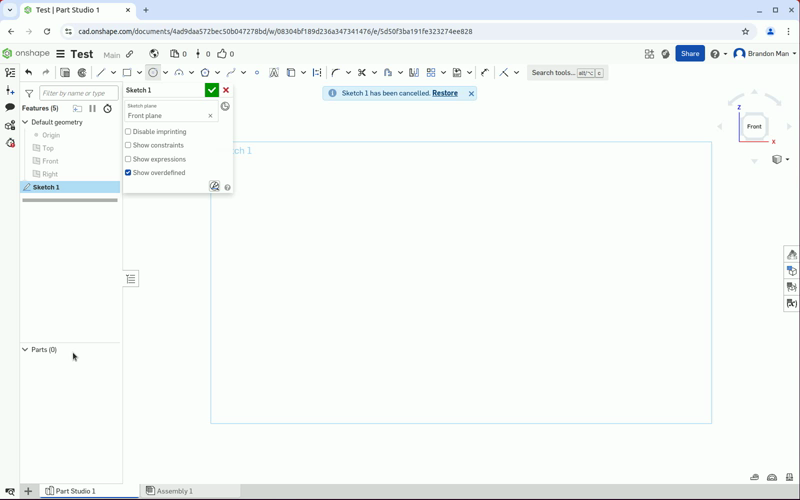
mouse_move(461, 226)
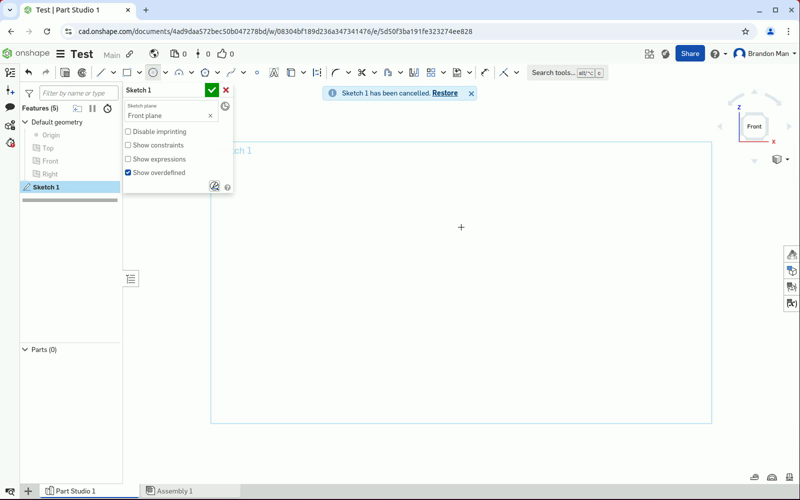
click(461, 226)
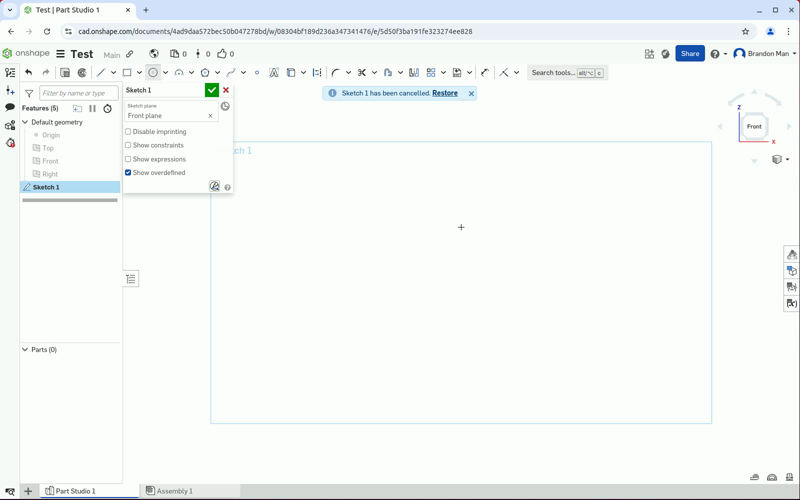
key_up(shift)
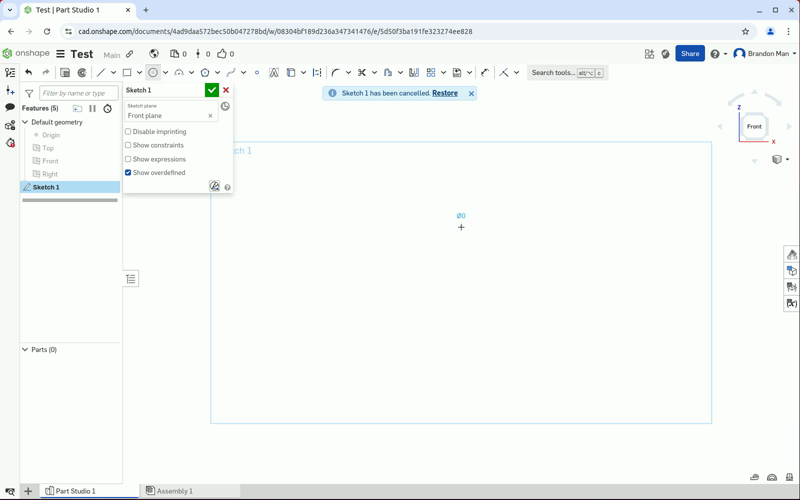
mouse_move(517, 226)
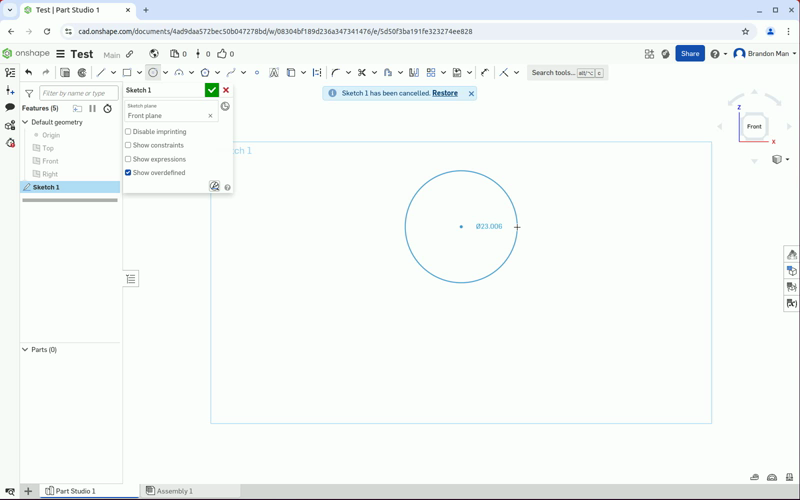
click(517, 226)
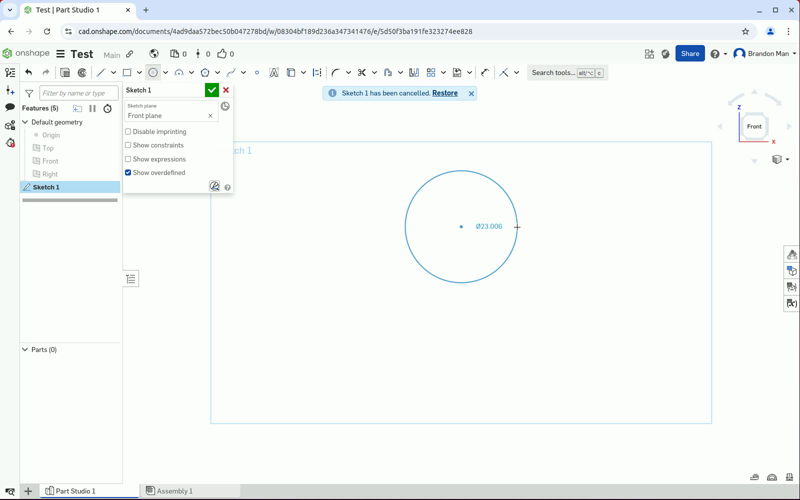
key(esc)
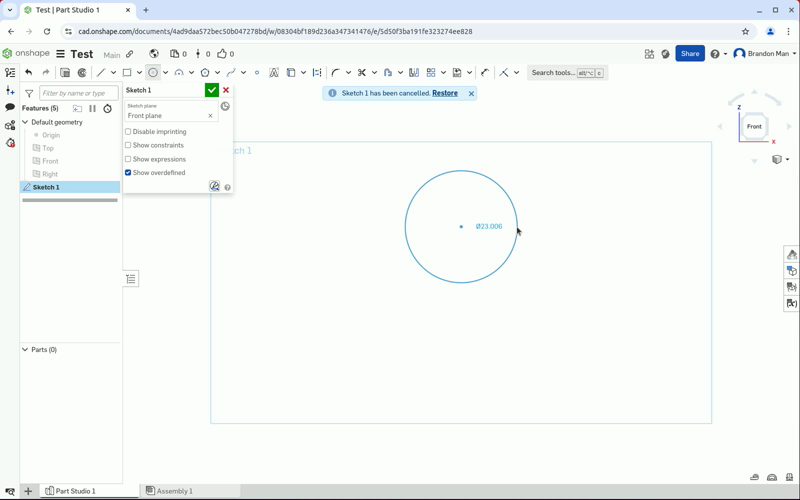
key(c)
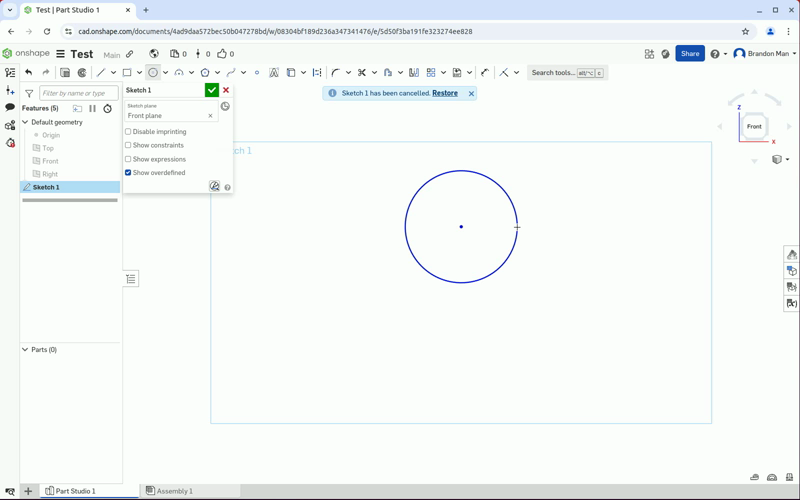
key_down(shift)
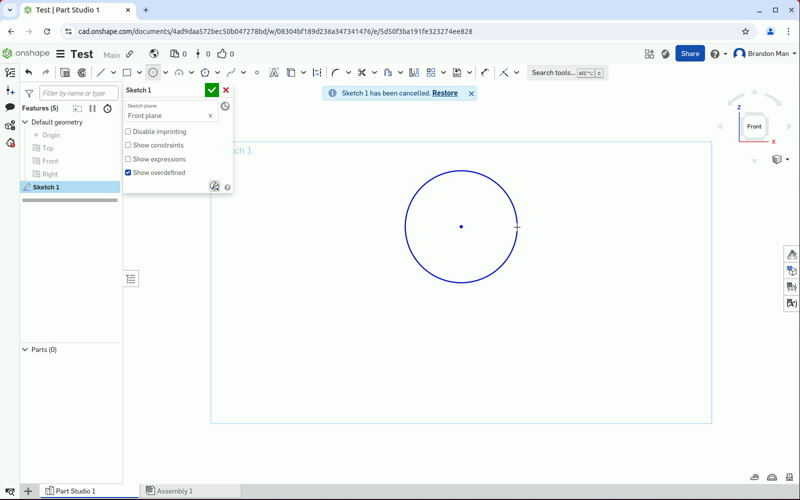
mouse_move(461, 226)
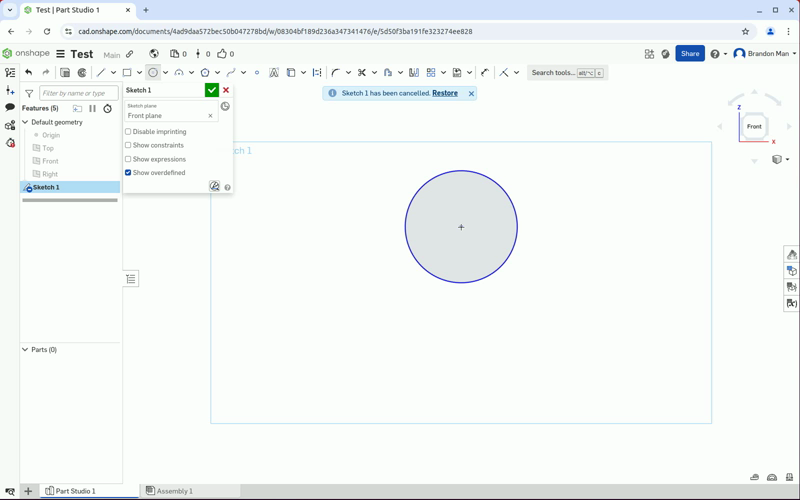
click(461, 226)
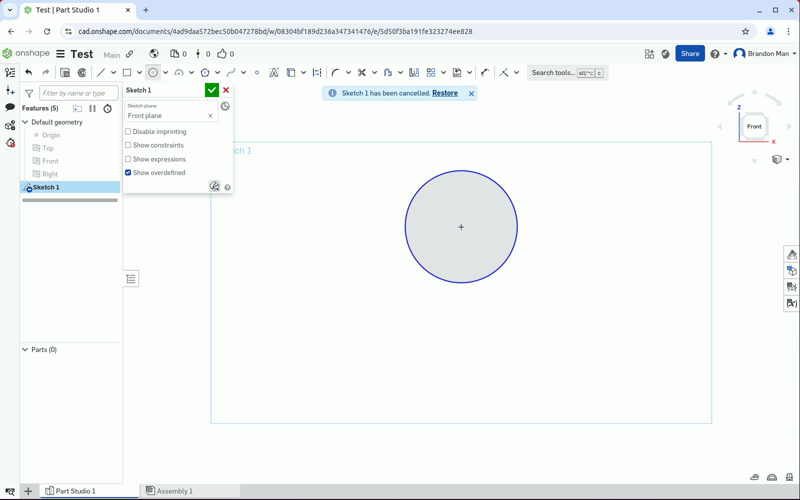
key_up(shift)
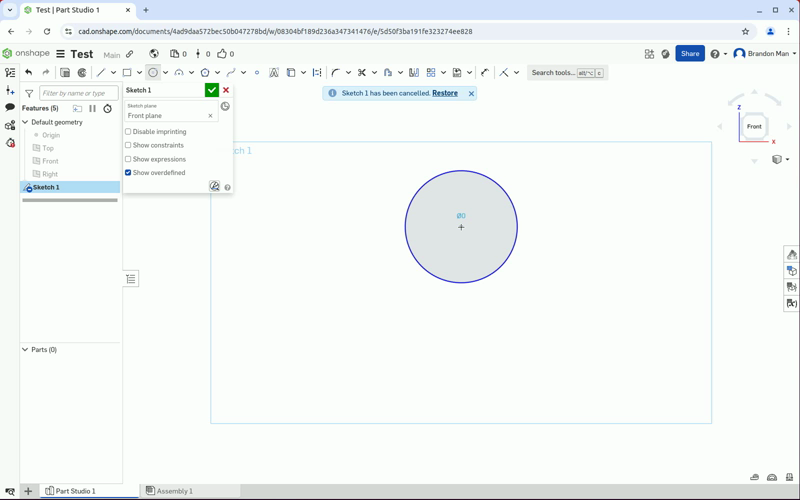
mouse_move(516, 226)
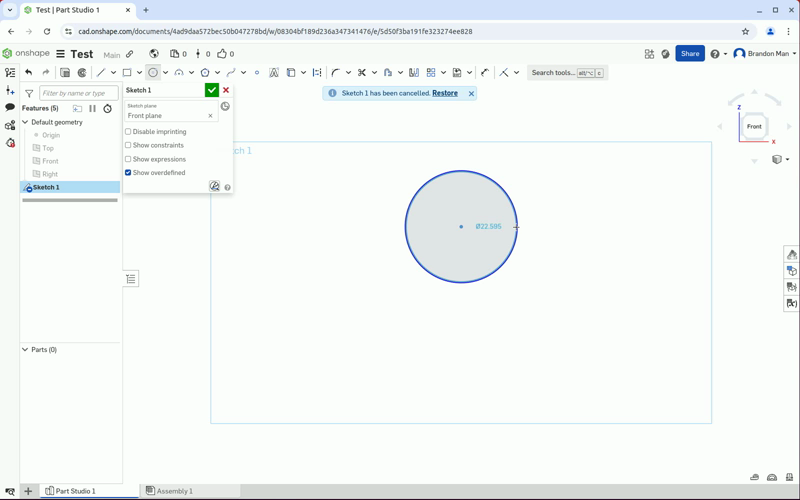
scroll(6)
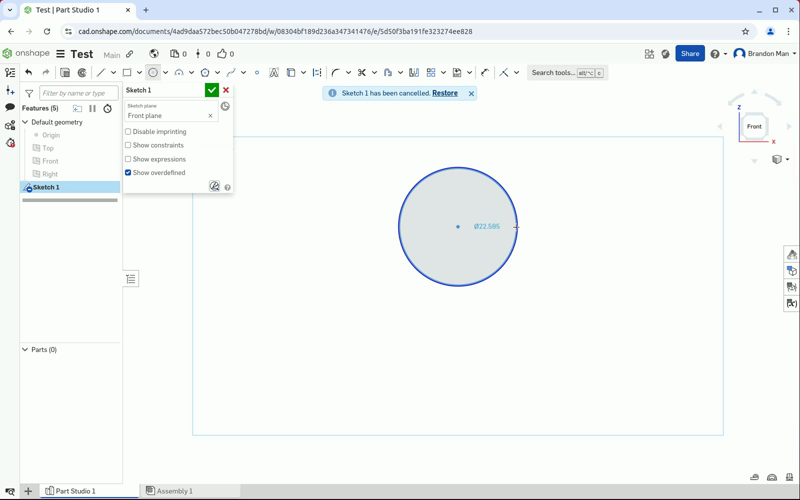
scroll(6)
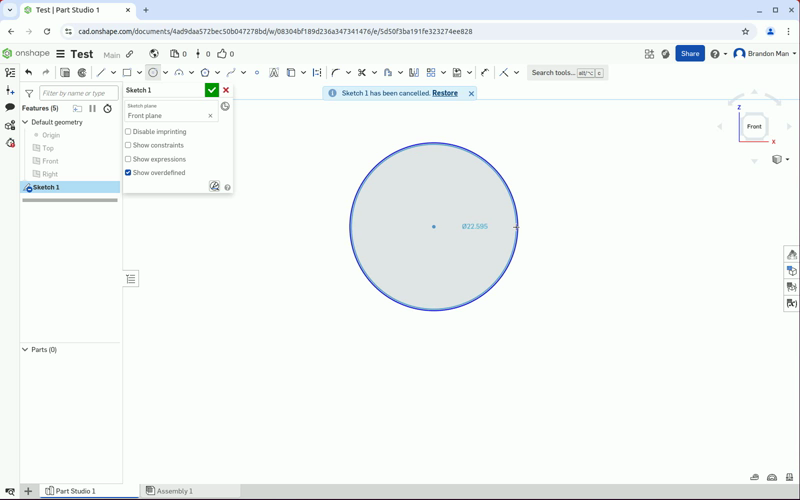
scroll(6)
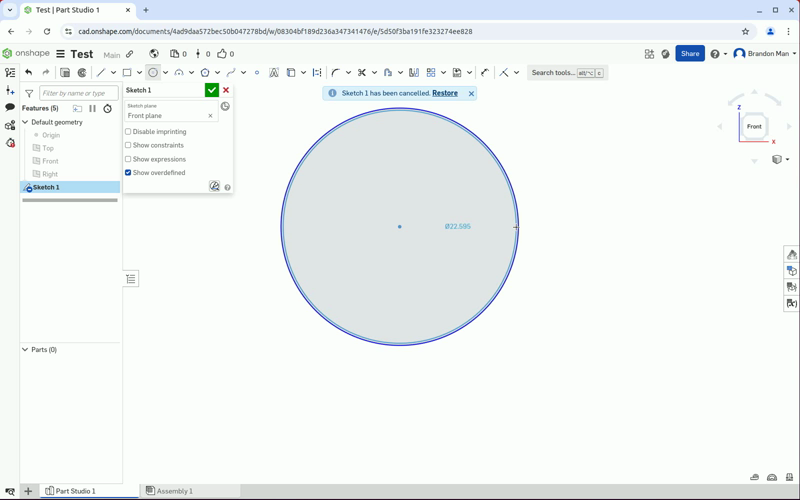
scroll(6)
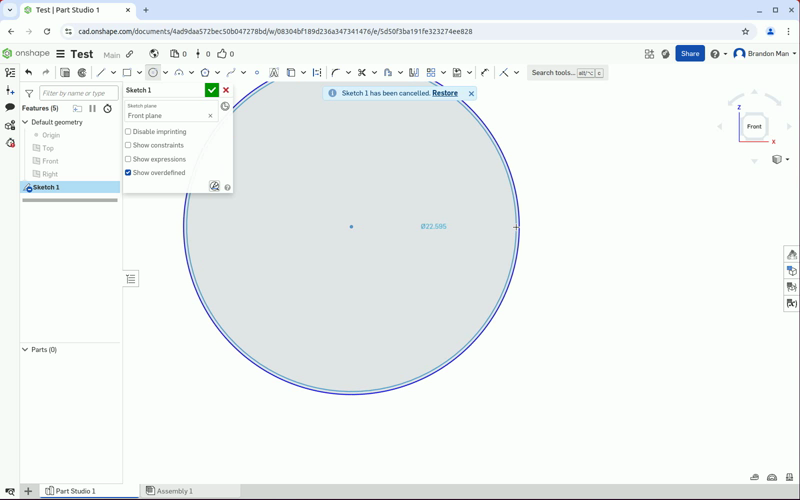
scroll(6)
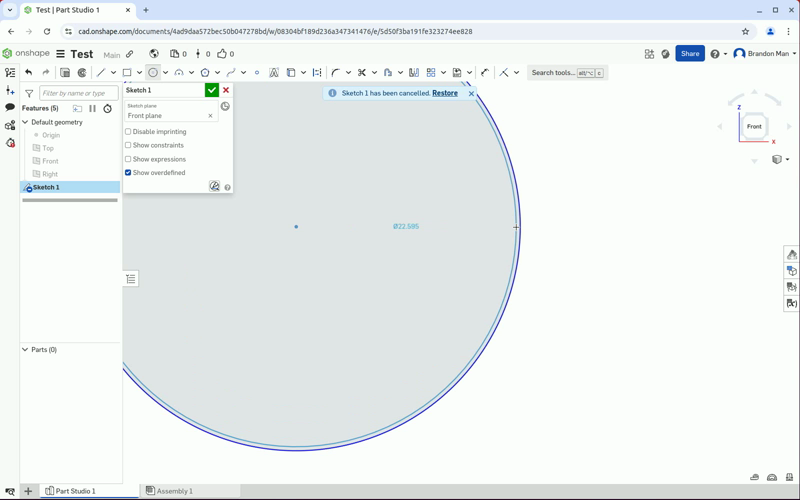
scroll(6)
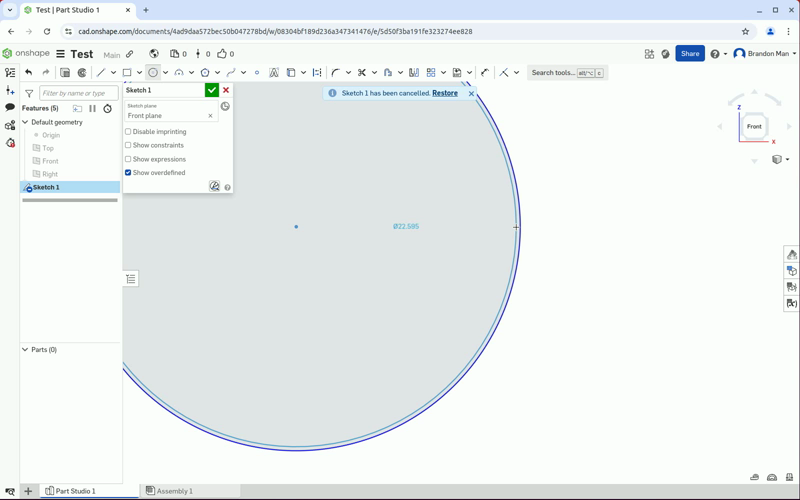
scroll(6)
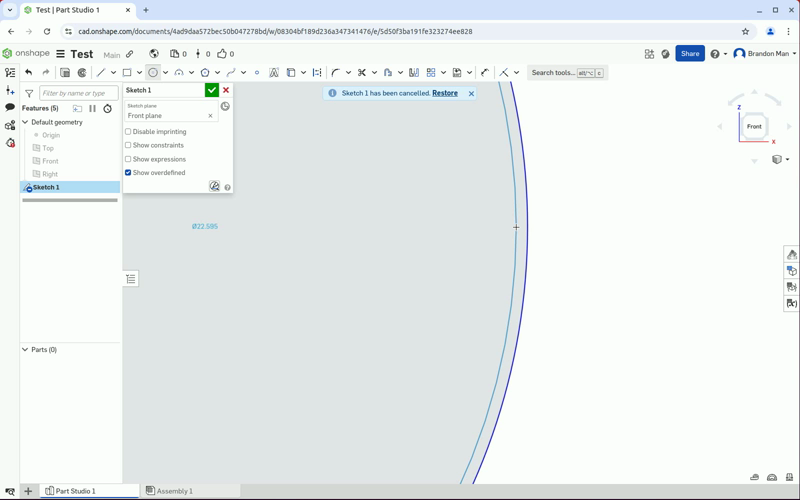
click(516, 226)
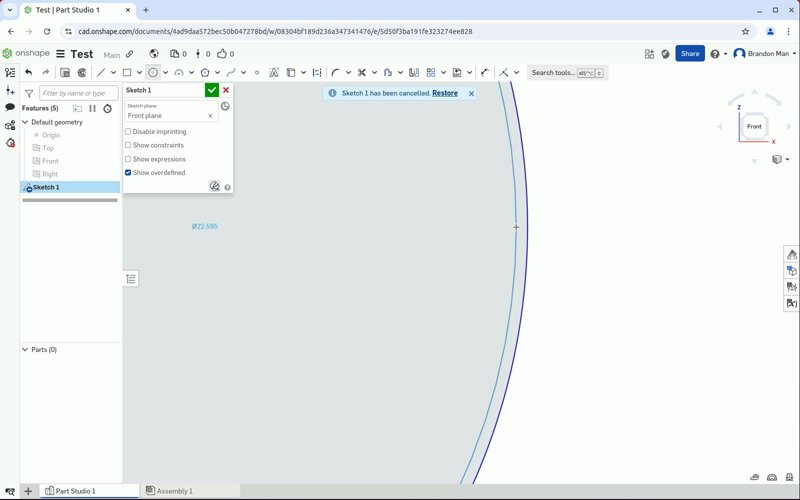
scroll(-6)
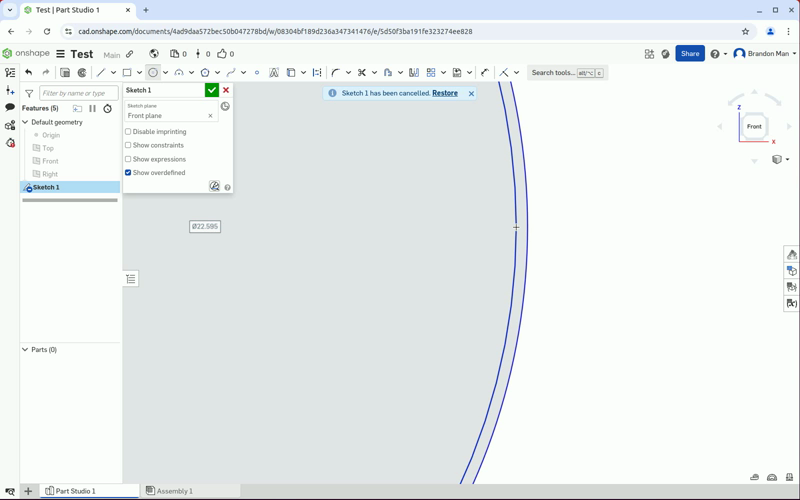
scroll(-6)
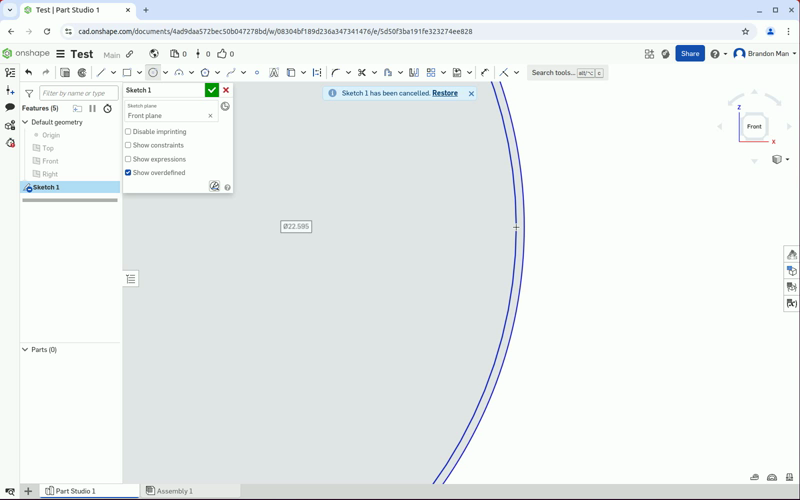
scroll(-6)
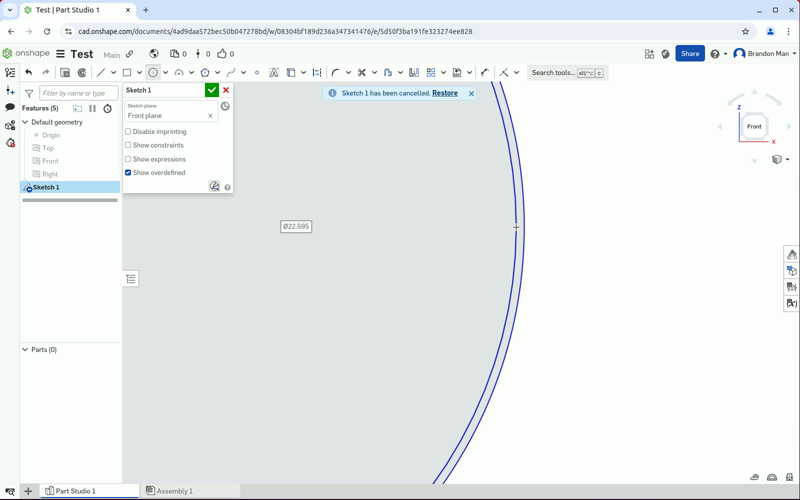
scroll(-6)
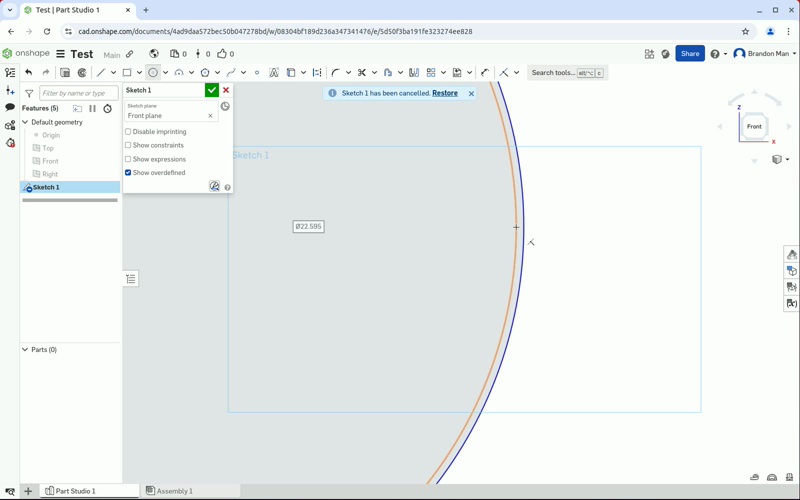
scroll(-6)
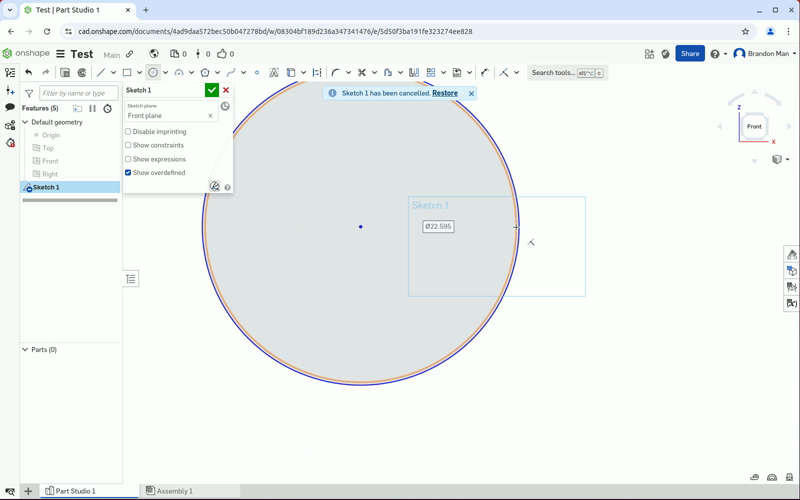
scroll(-6)
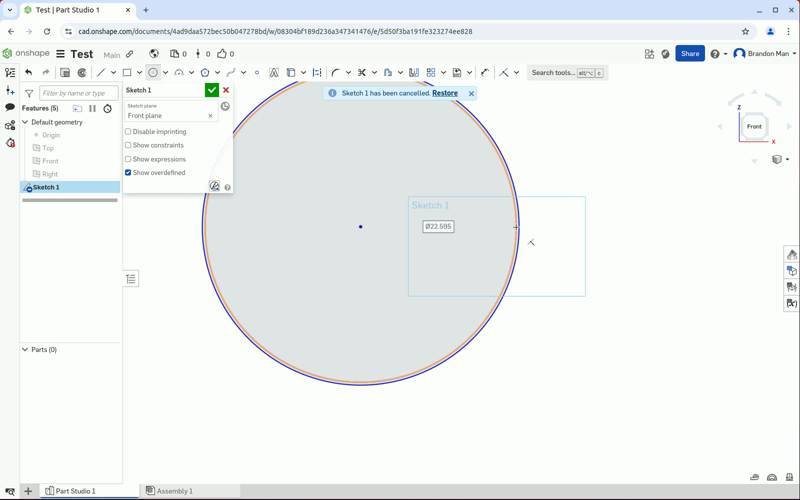
scroll(-6)
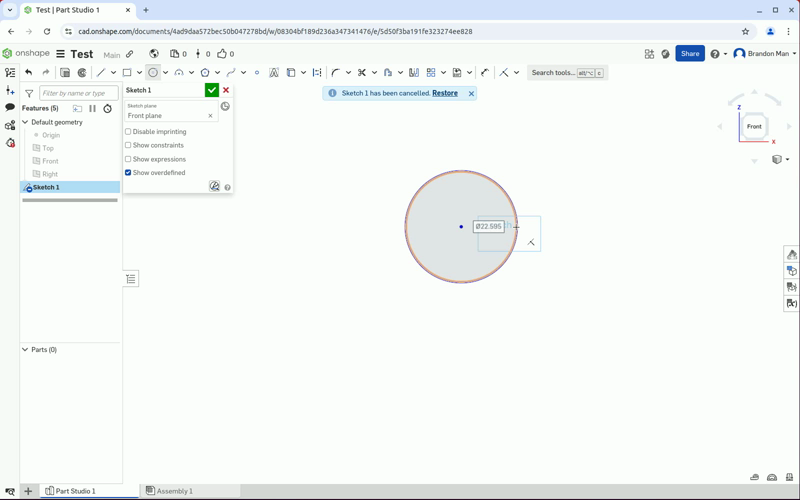
key(esc)
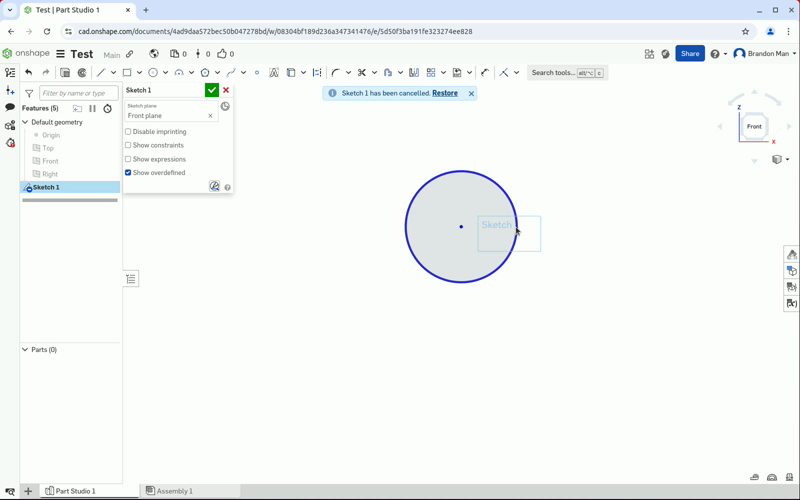
mouse_move(499, 186)
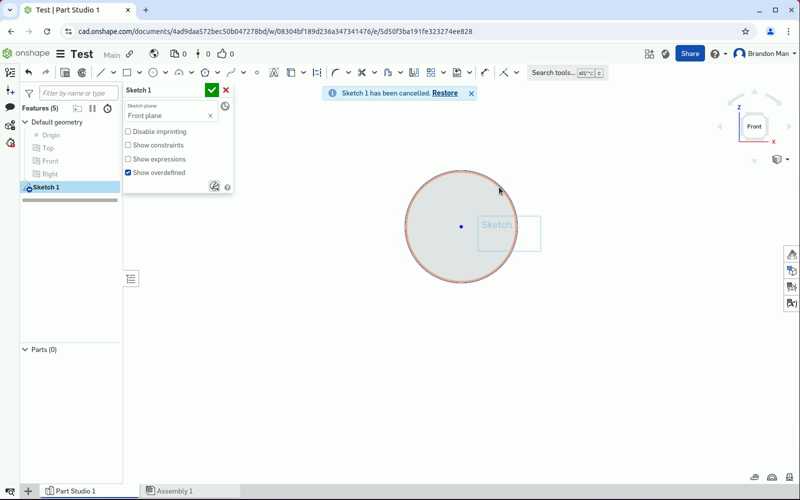
scroll(6)
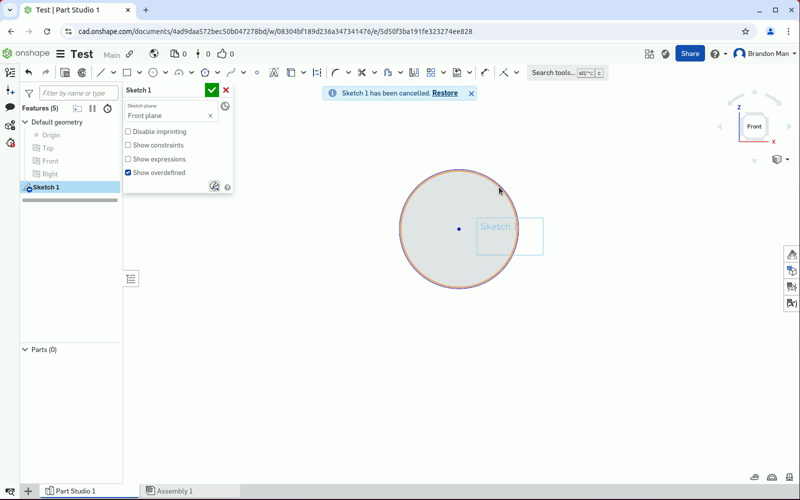
scroll(6)
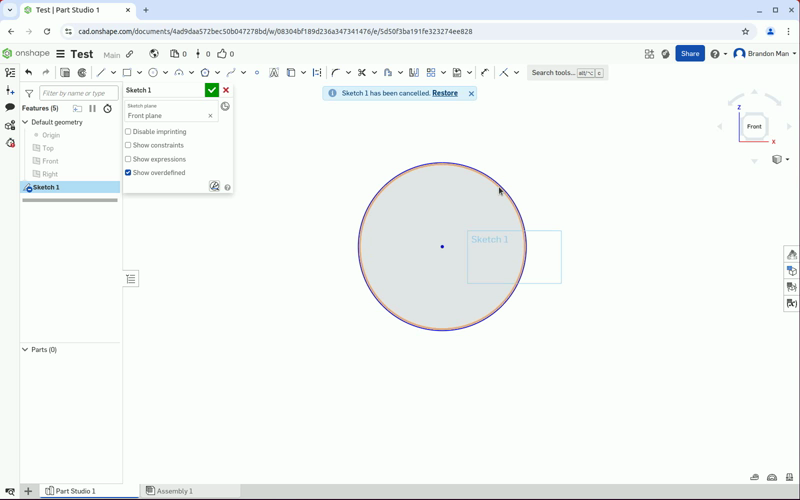
scroll(6)
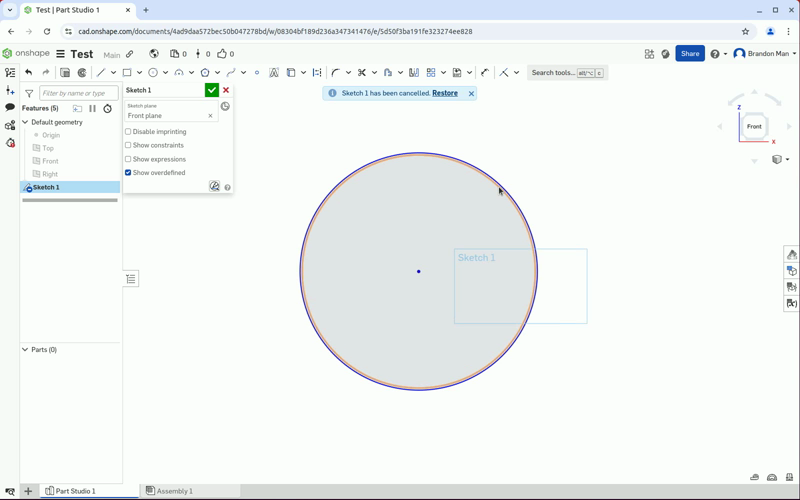
scroll(6)
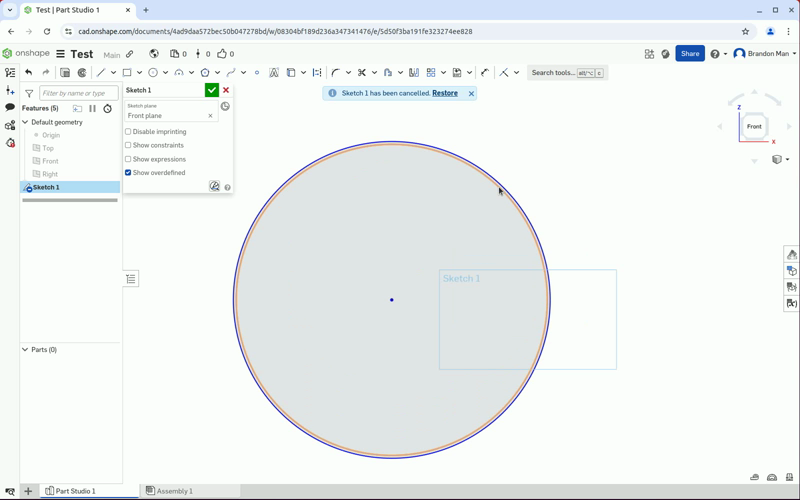
scroll(6)
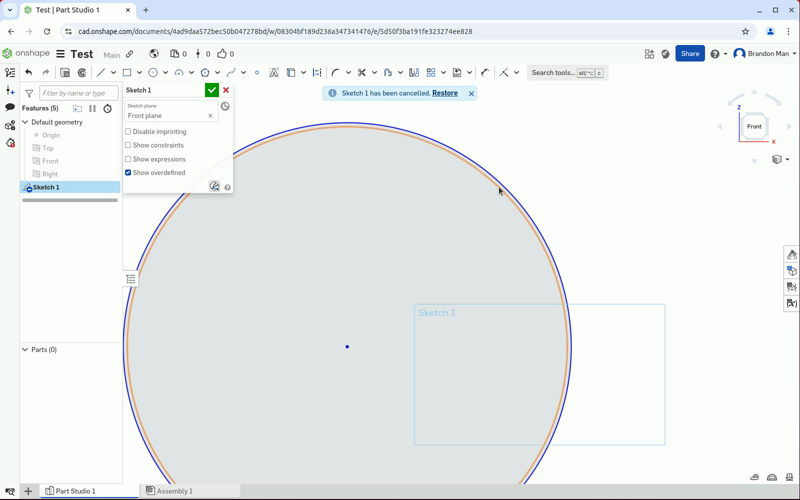
scroll(6)
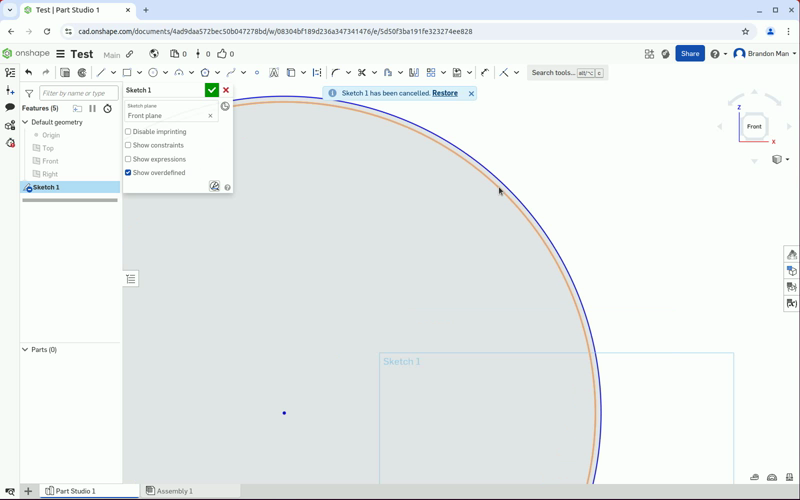
scroll(6)
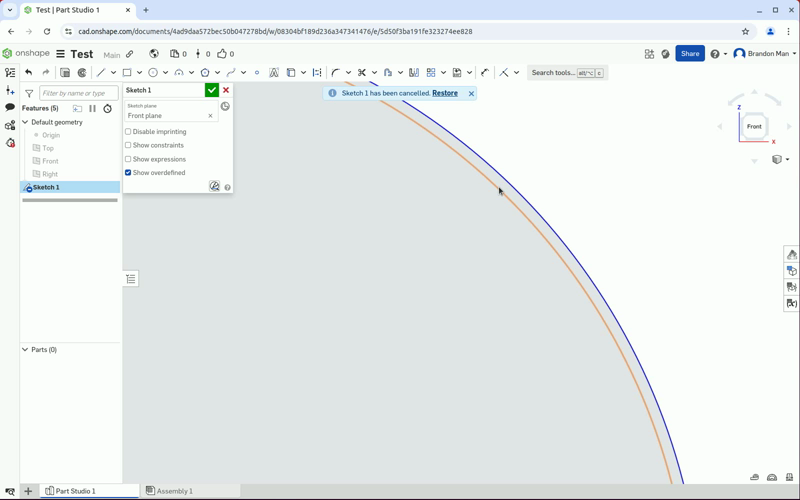
click(499, 186)
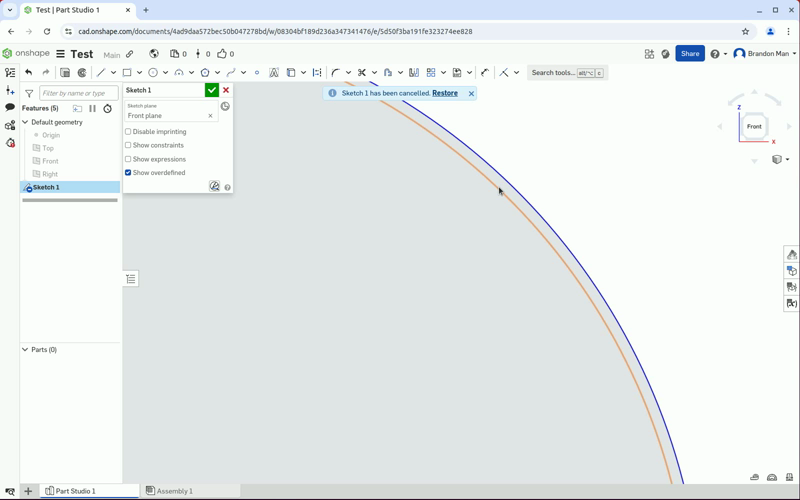
scroll(-6)
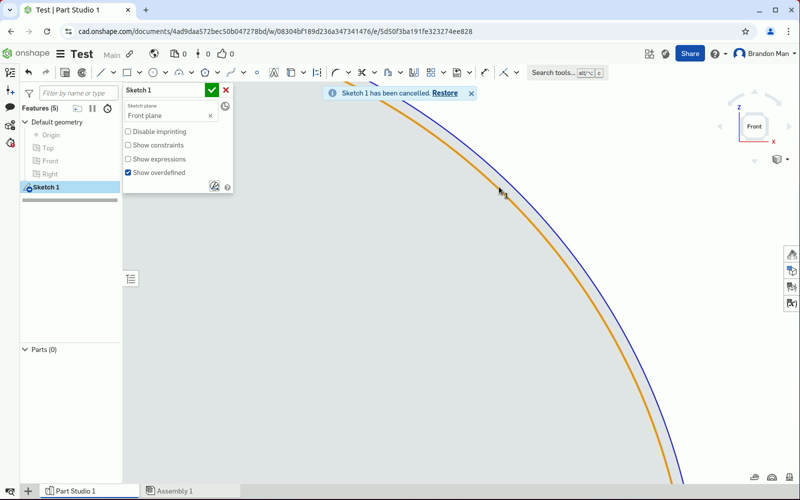
scroll(-6)
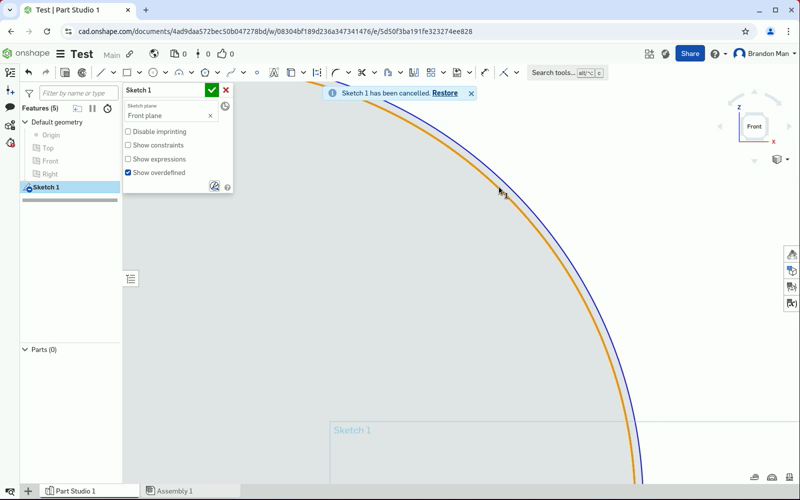
scroll(-6)
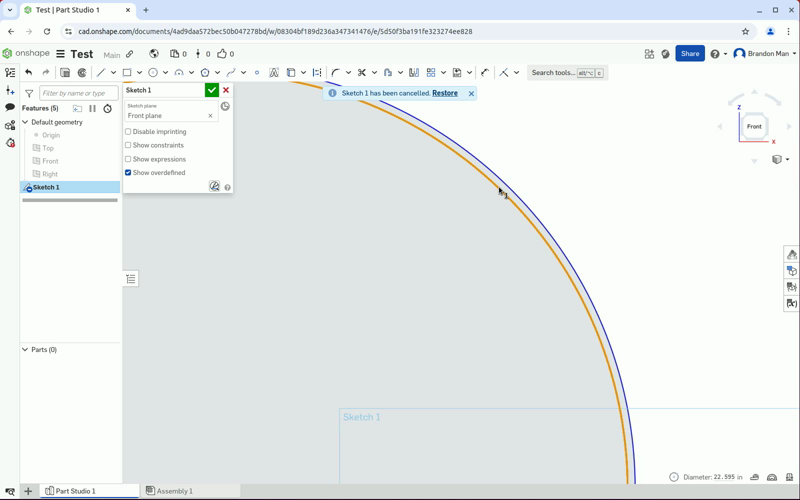
scroll(-6)
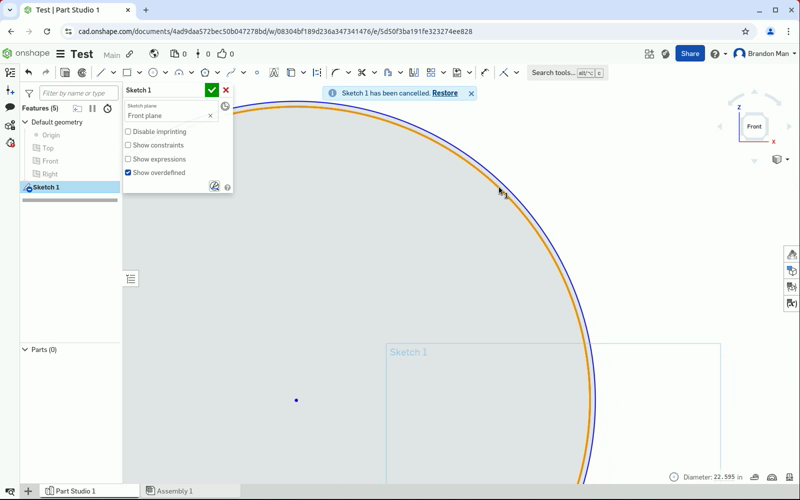
scroll(-6)
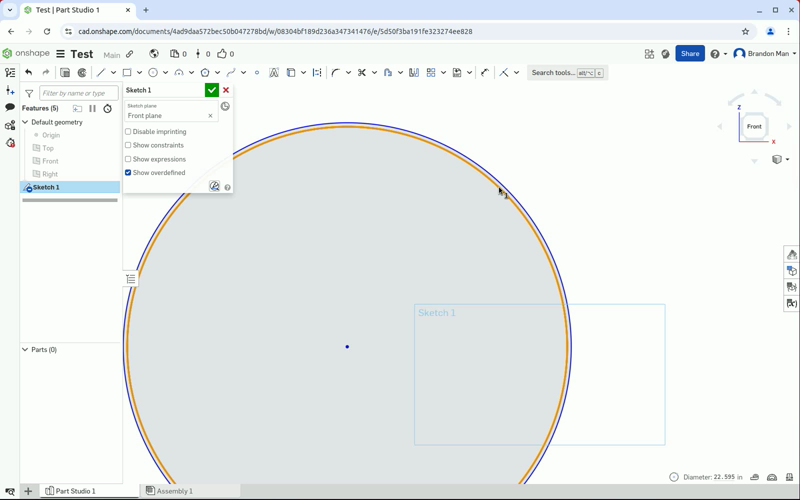
scroll(-6)
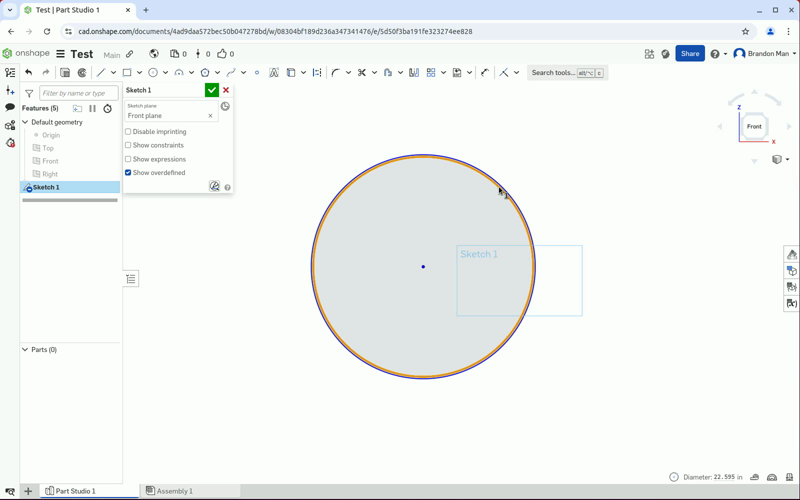
scroll(-6)
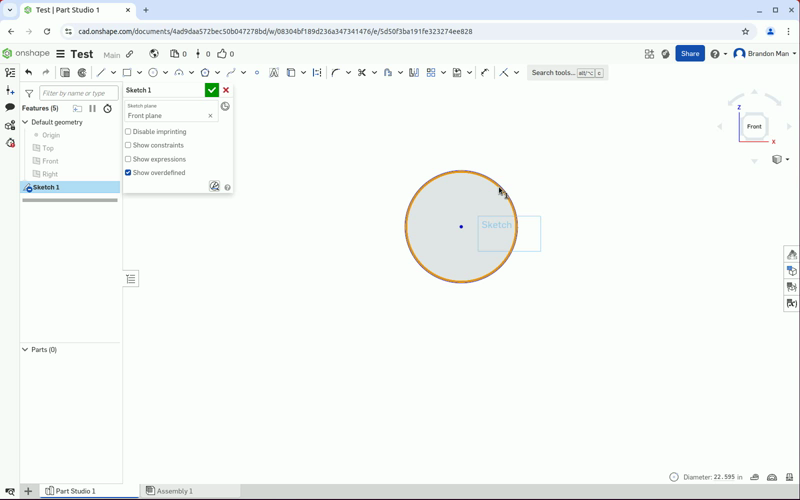
mouse_move(73, 352)
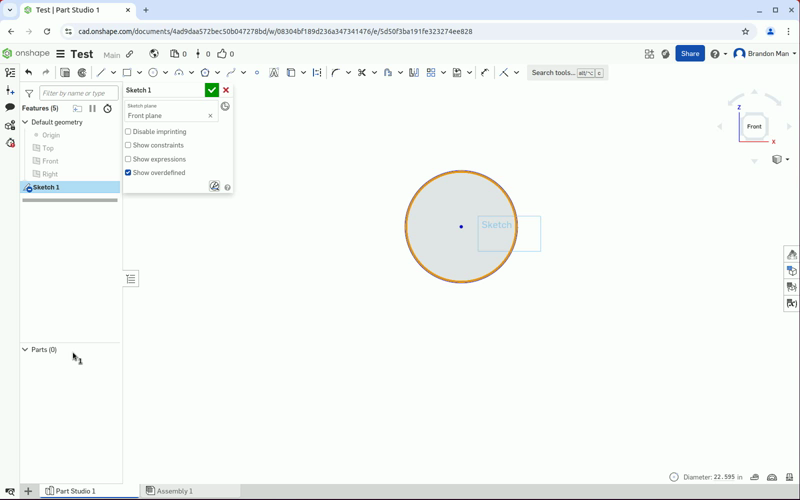
key(shift+y)
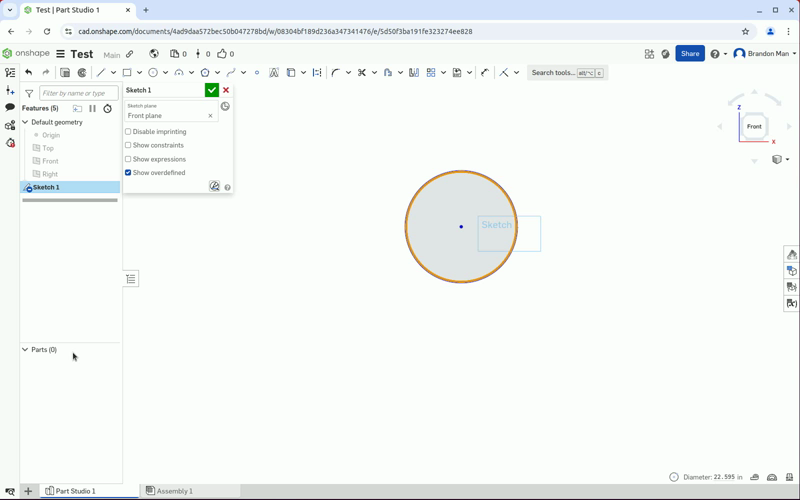
key(shift+e)
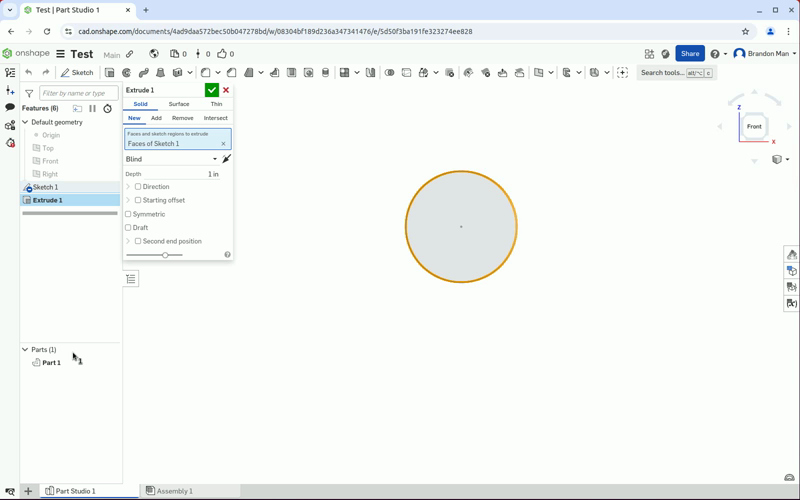
mouse_move(143, 106)
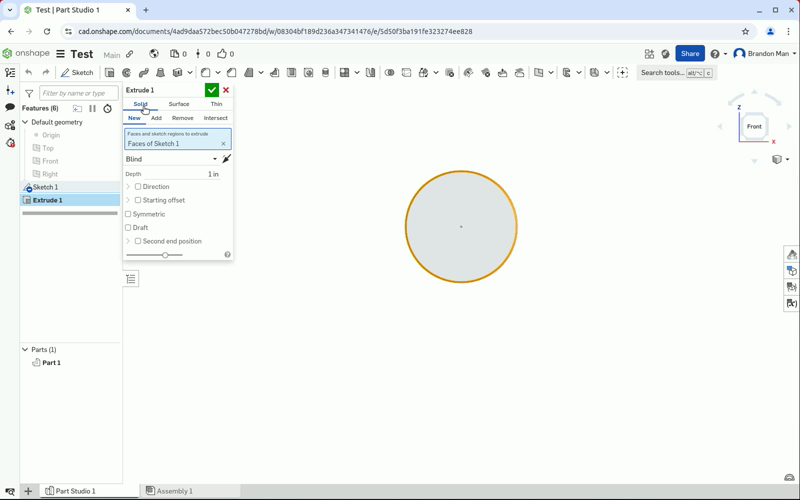
click(143, 106)
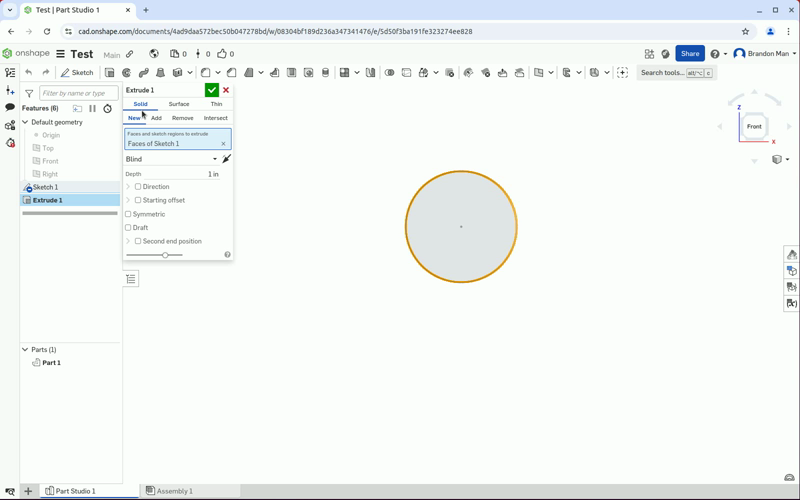
mouse_move(137, 120)
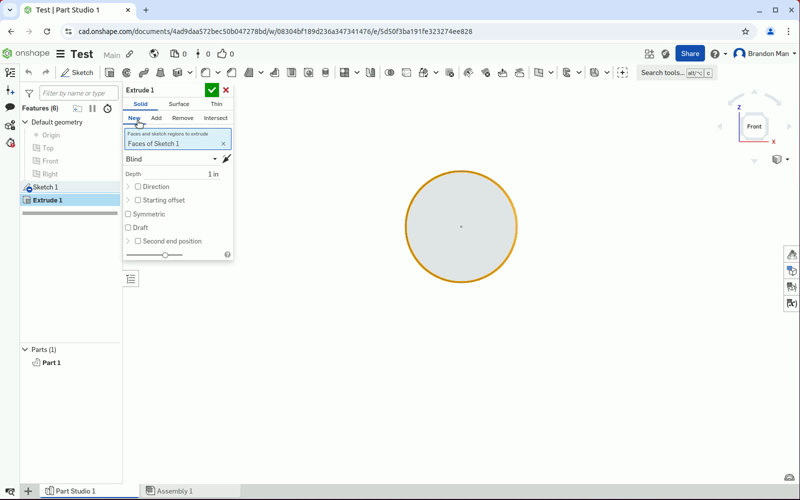
click(137, 120)
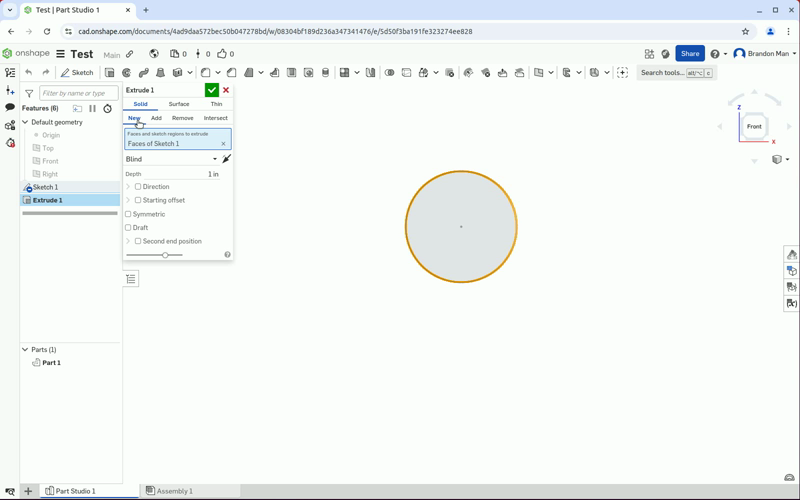
key(tab, 4)
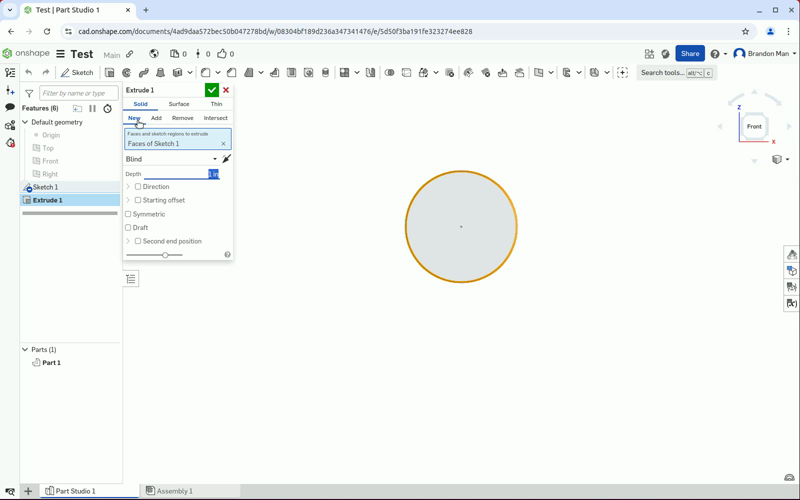
text(7.222)
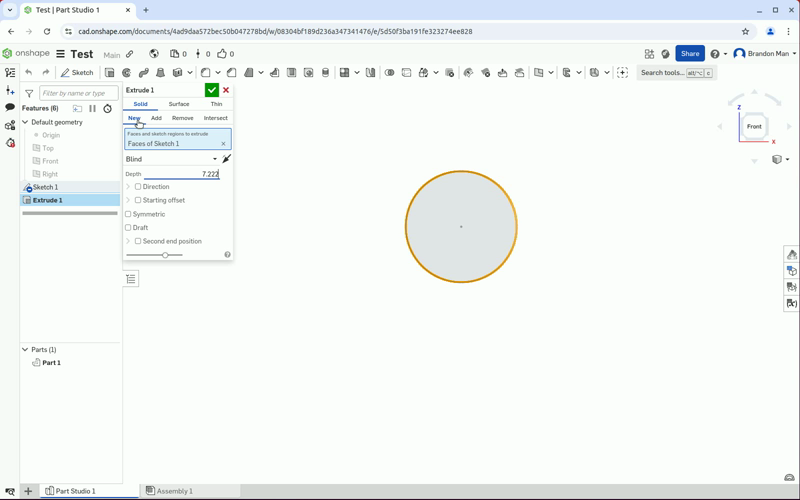
key(tab, 3)
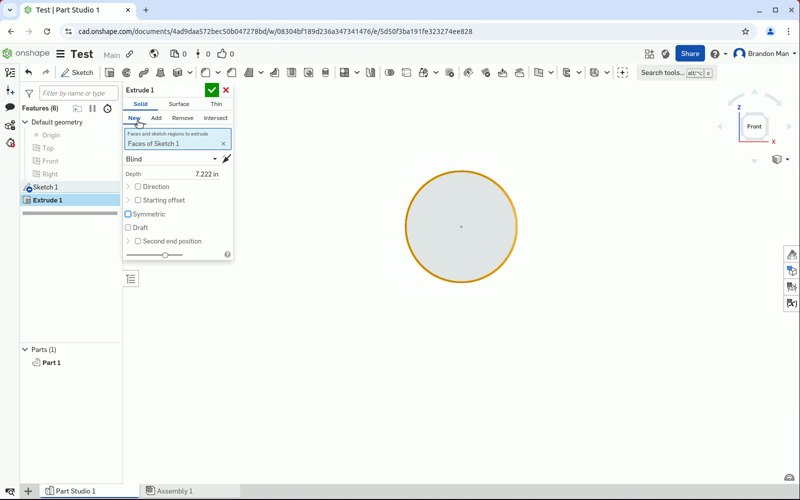
key(space)
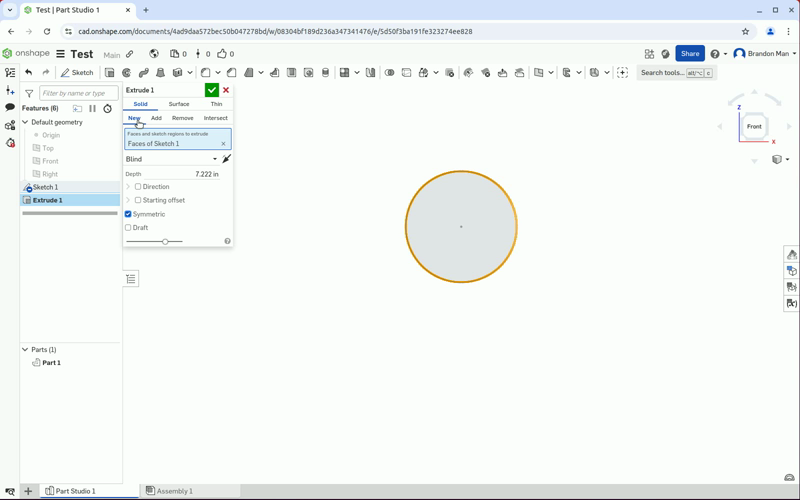
key(enter)
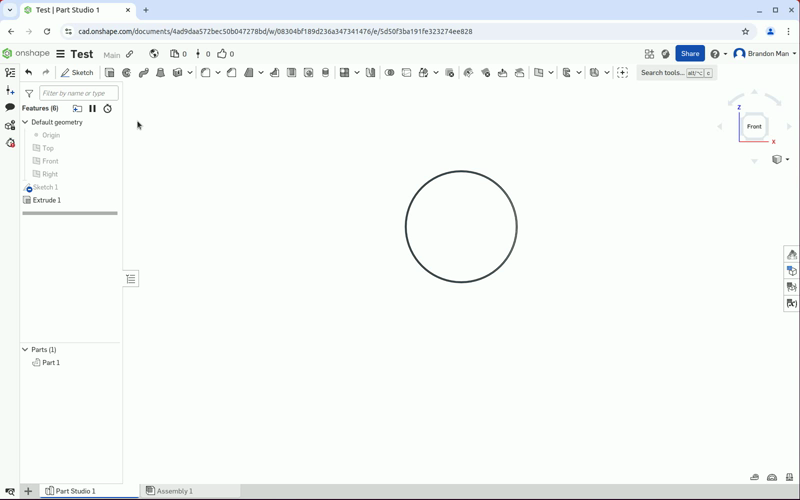
key(shift+h)
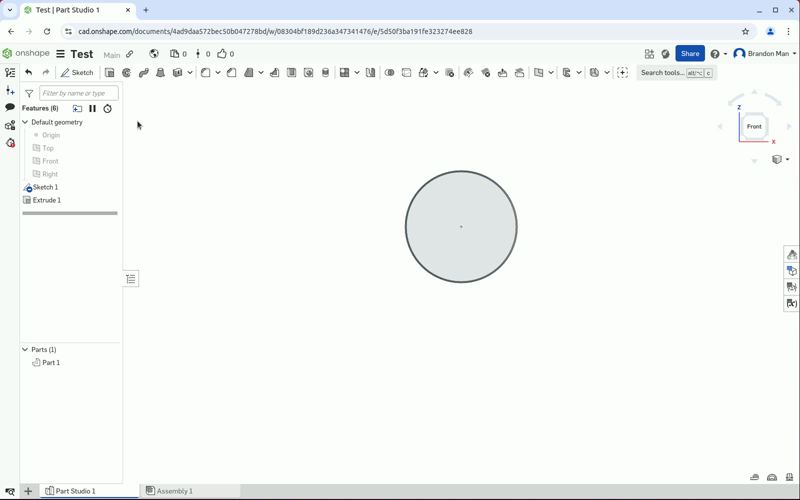
key(shift+h)
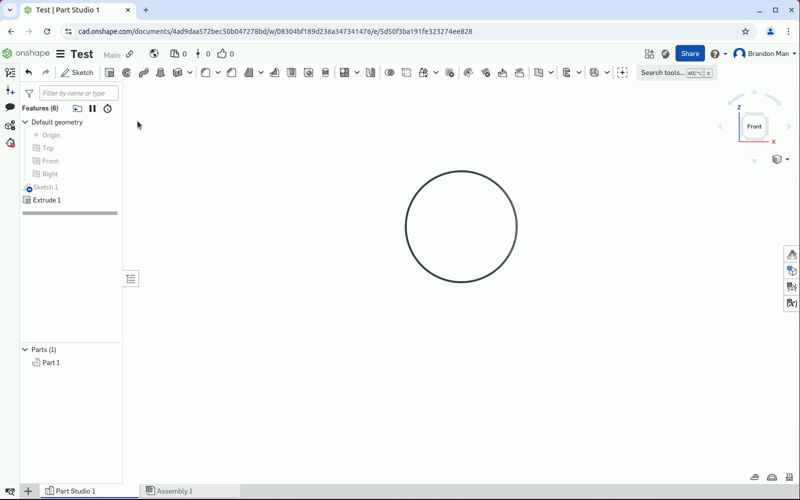
mouse_move(73, 189)
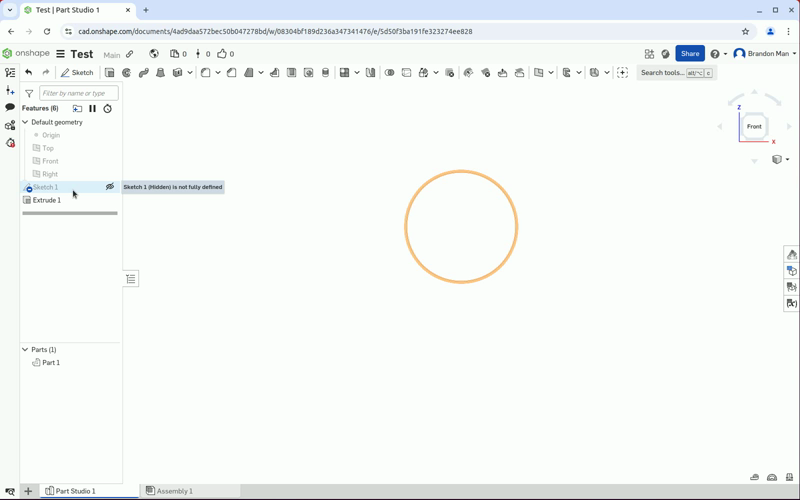
click(73, 189)
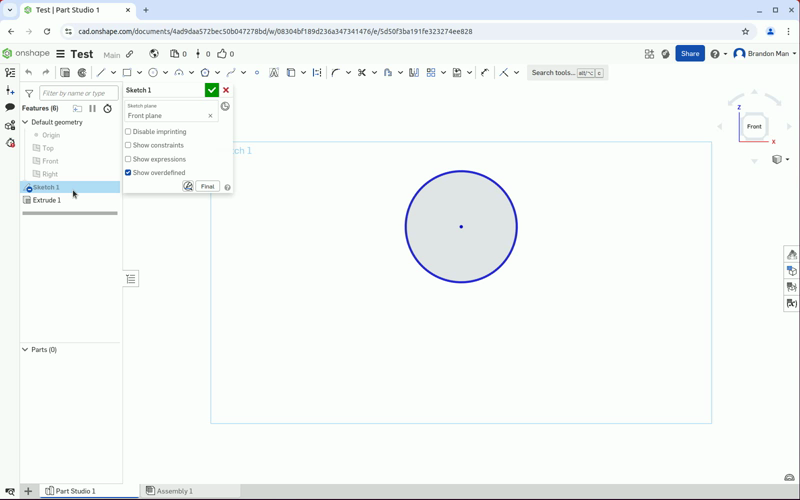
mouse_move(229, 92)
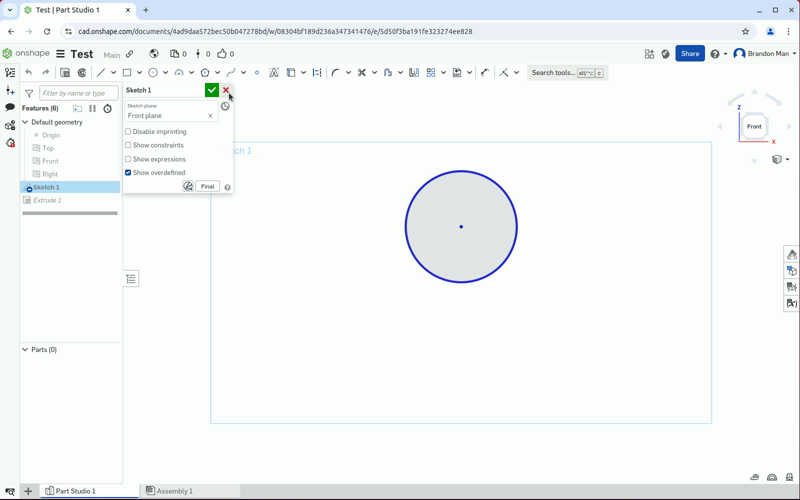
click(229, 92)
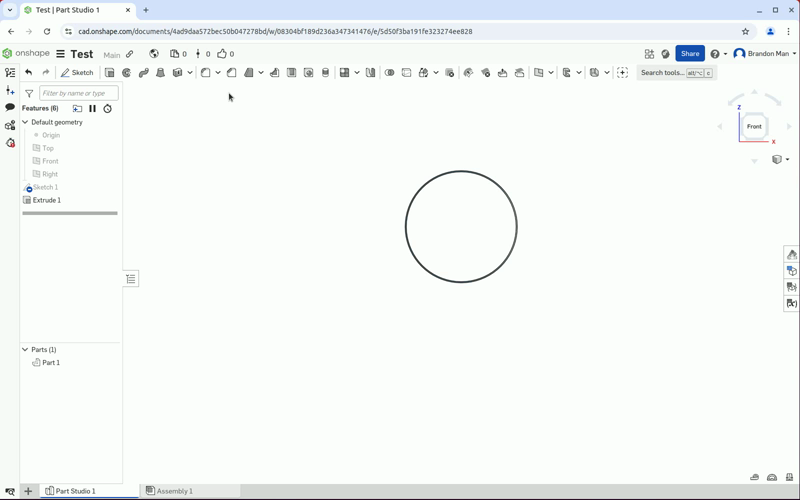
mouse_move(73, 352)
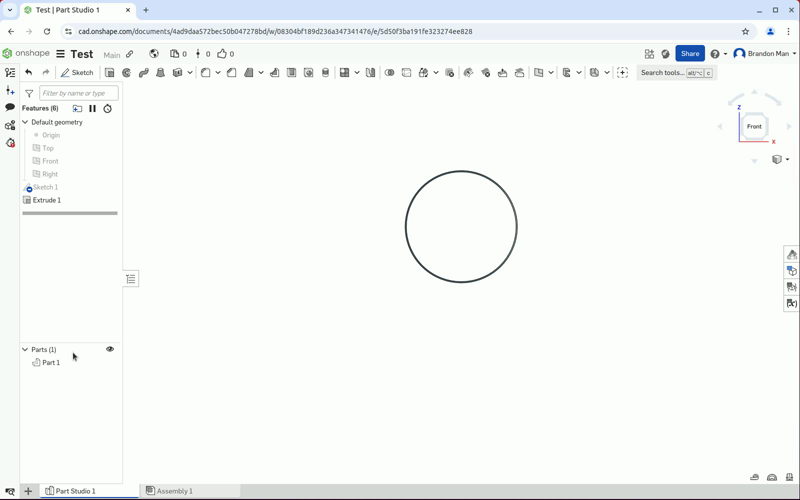
key(y)
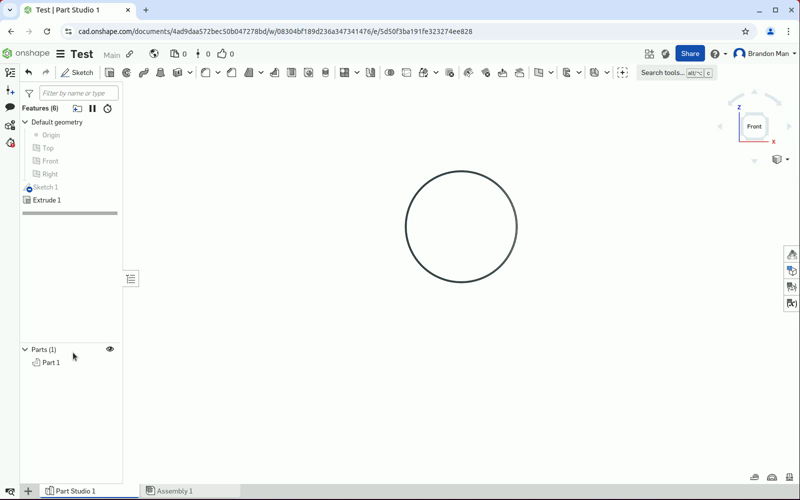
key(shift+p)
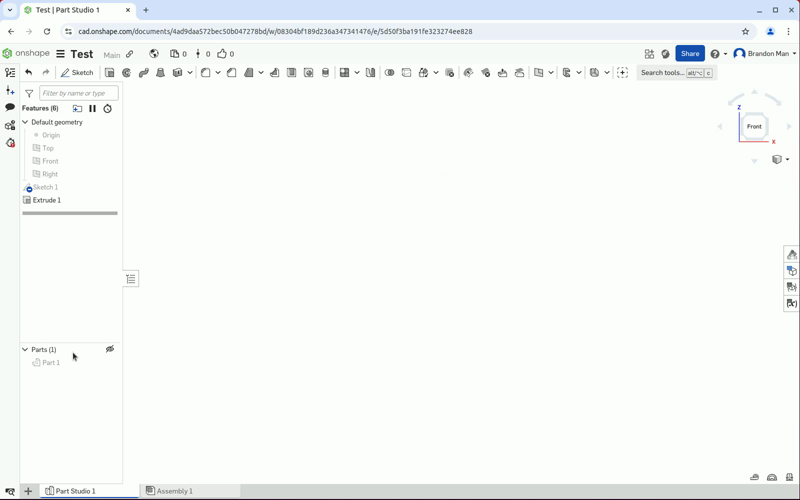
key(space)
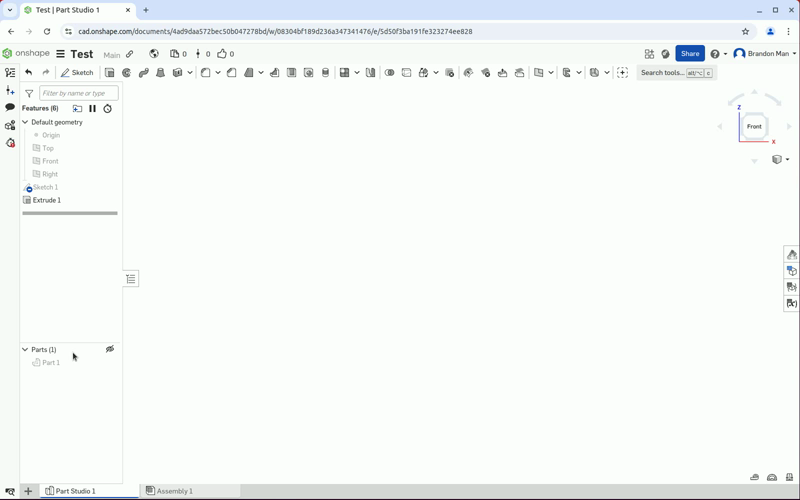
key_down(shift)
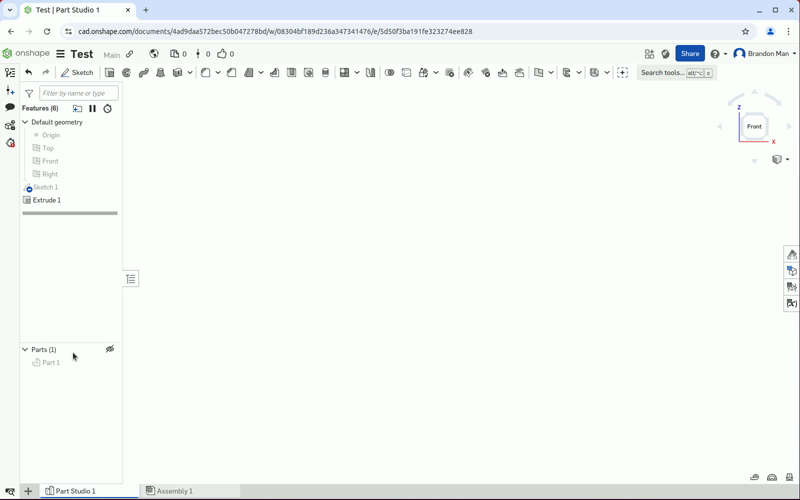
key(left)
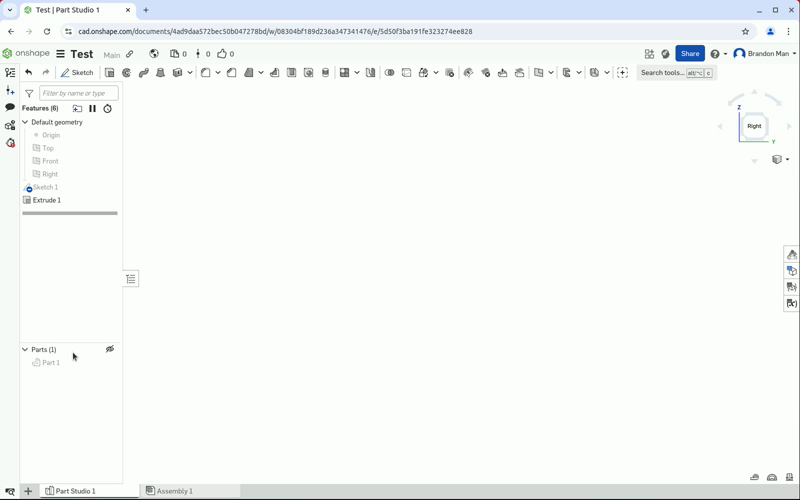
key_up(shift)
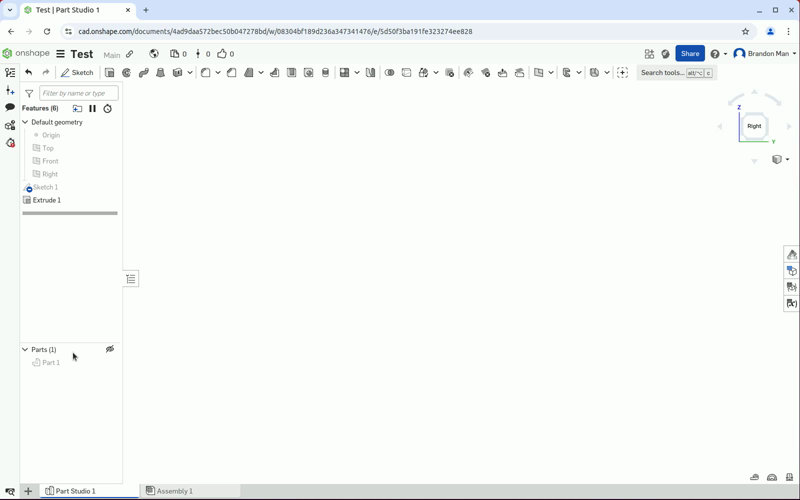
mouse_move(73, 352)
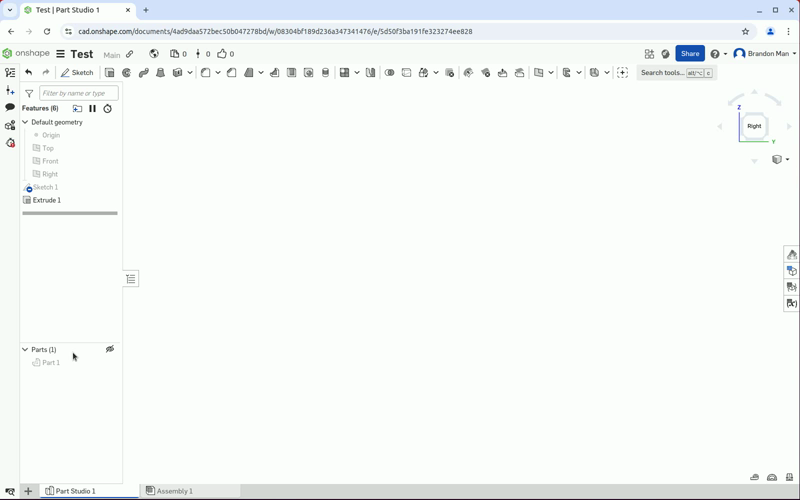
key(shift+y)
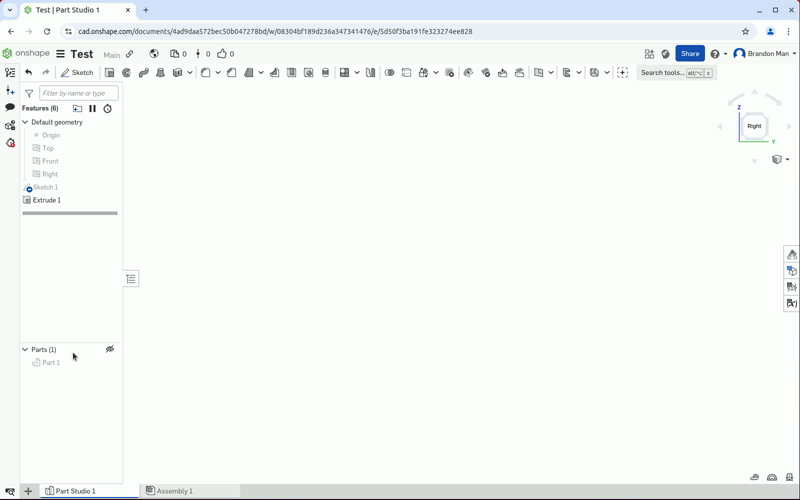
key(shift+s)
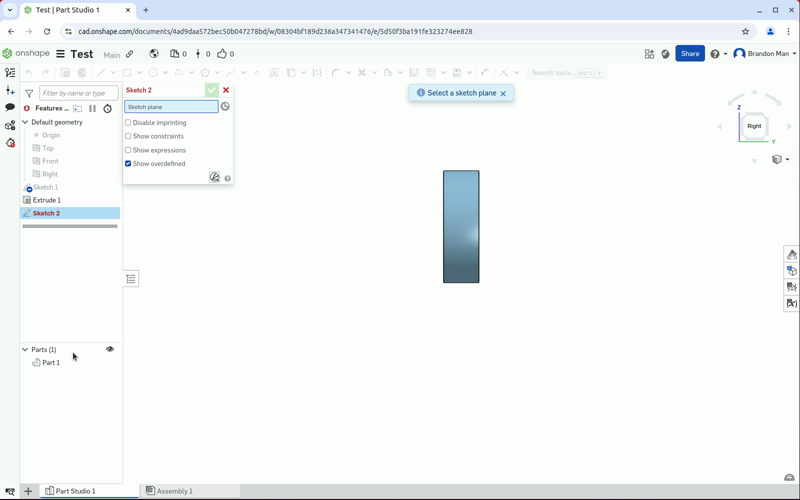
mouse_move(73, 176)
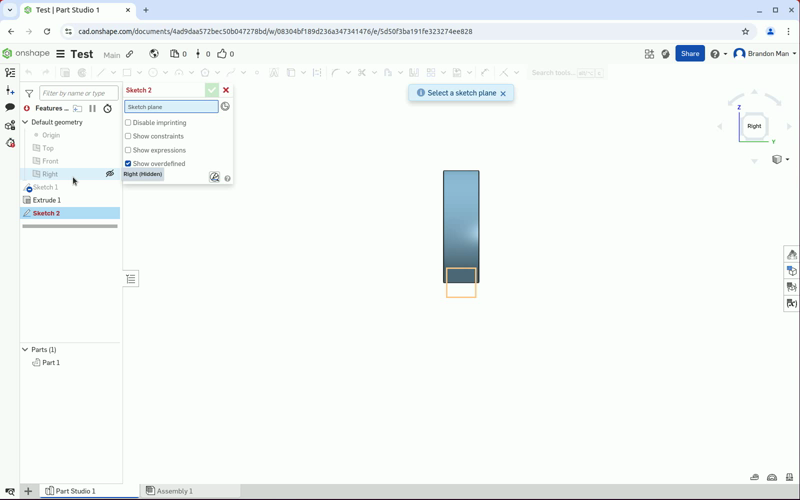
click(73, 176)
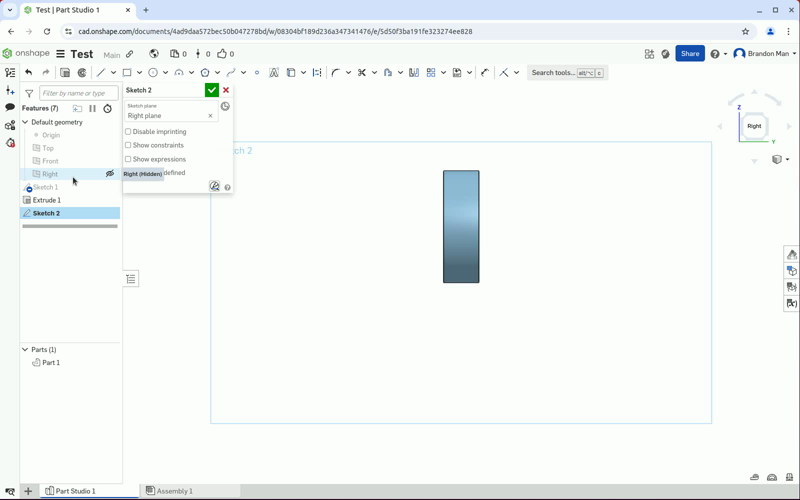
mouse_move(73, 352)
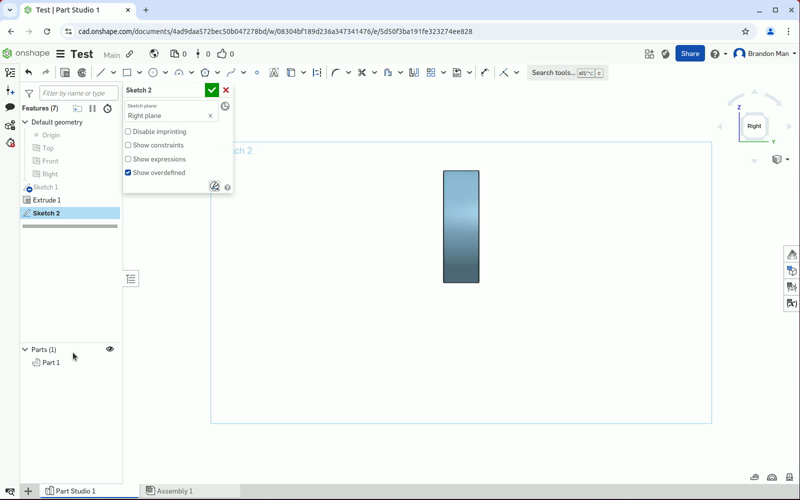
key(y)
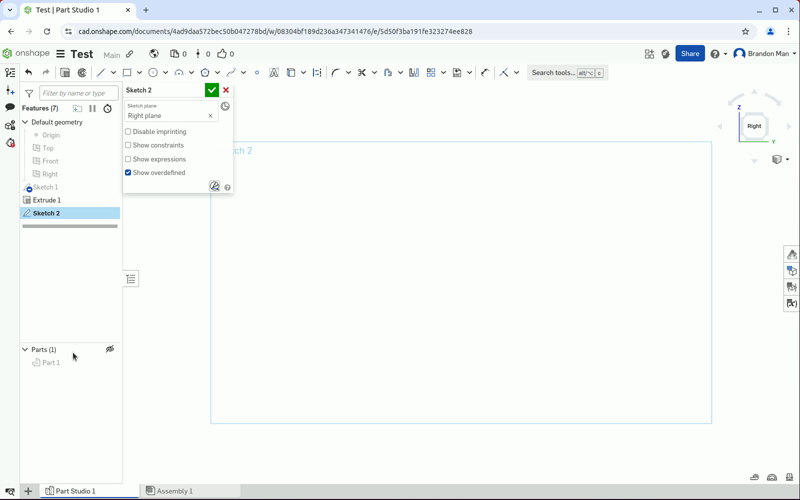
key(l)
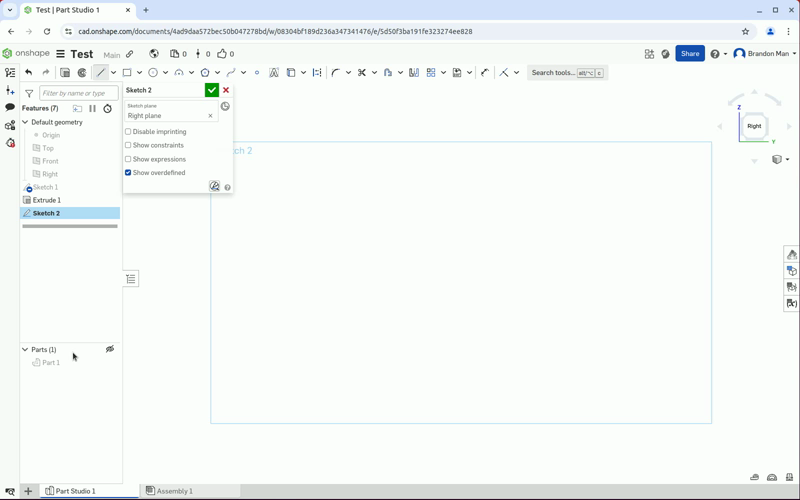
key_down(shift)
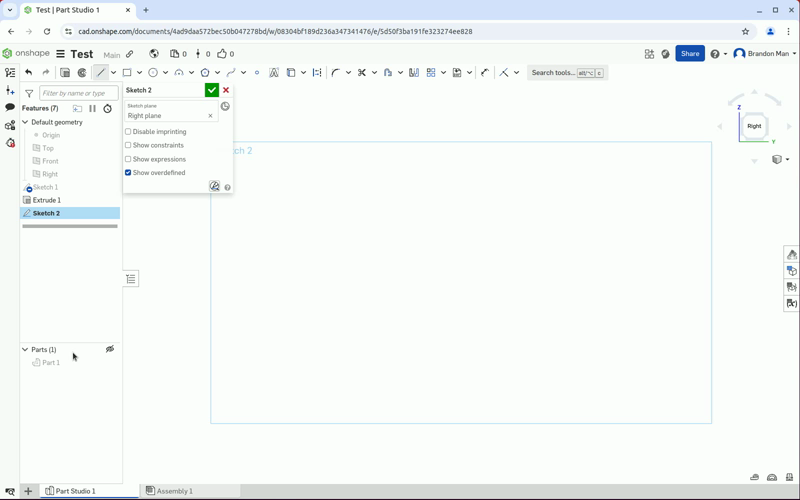
mouse_move(443, 291)
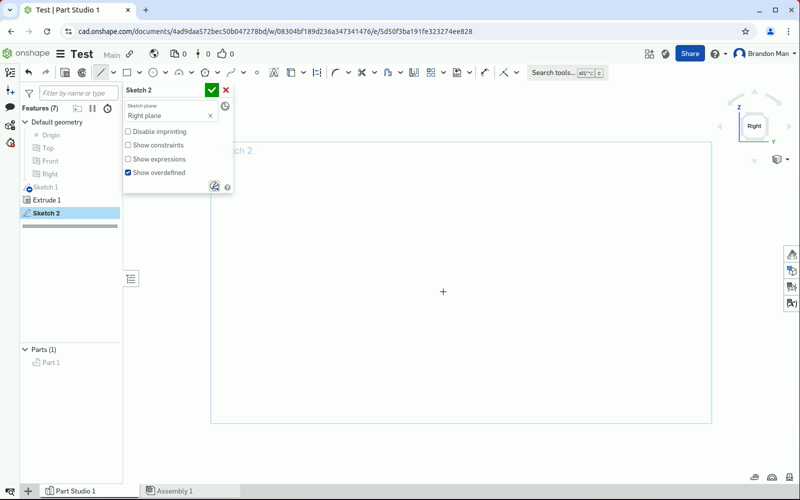
click(443, 291)
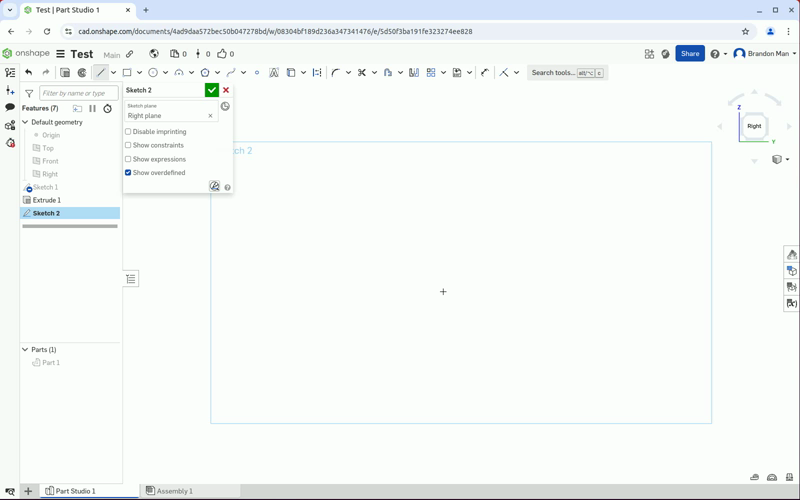
key_up(shift)
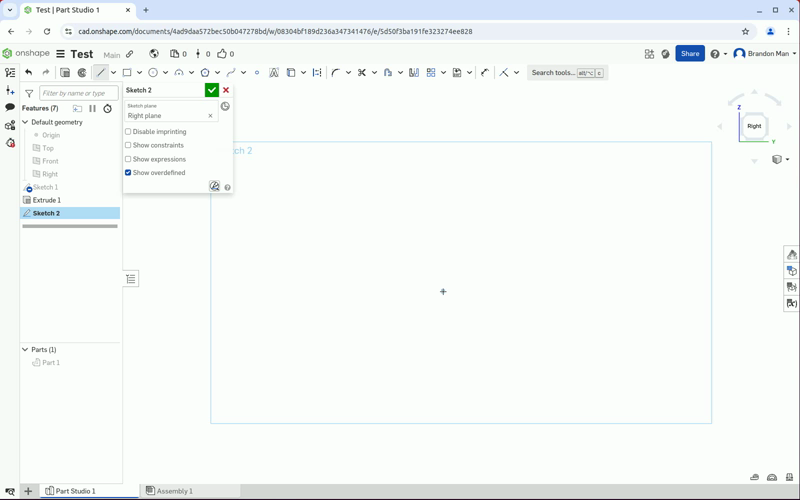
key_down(shift)
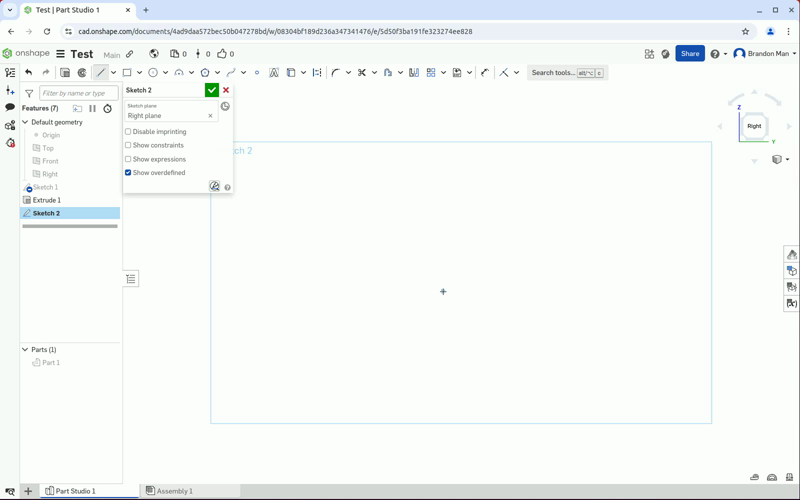
mouse_move(473, 291)
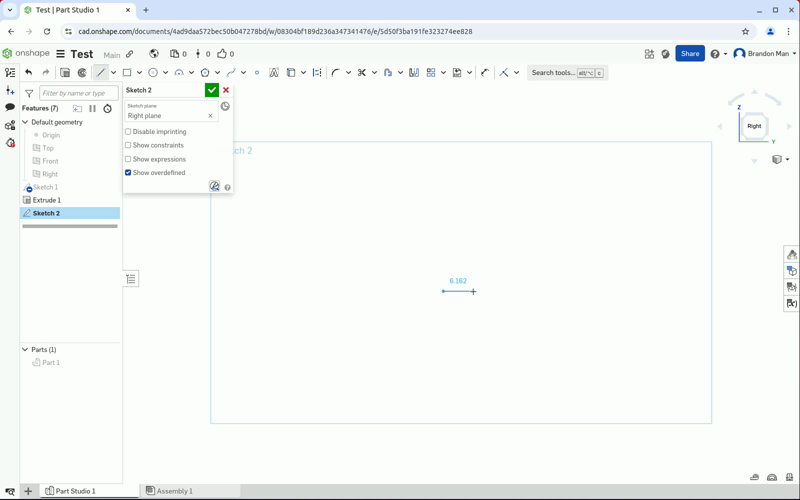
mouse_move(477, 291)
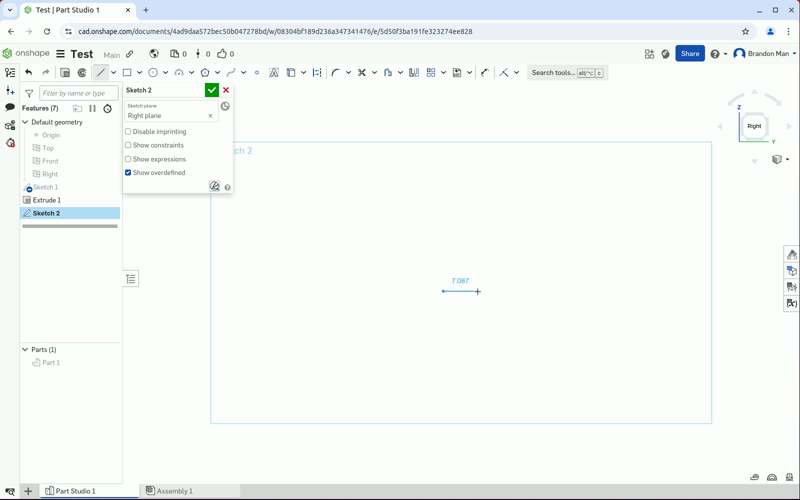
click(477, 291)
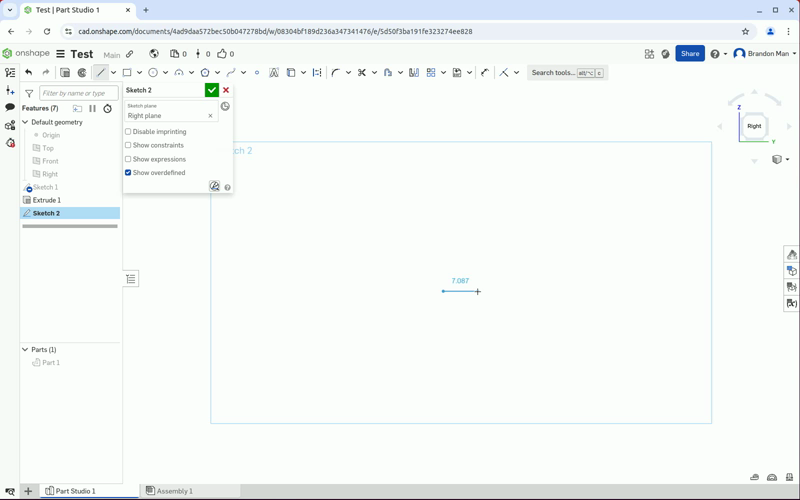
key_up(shift)
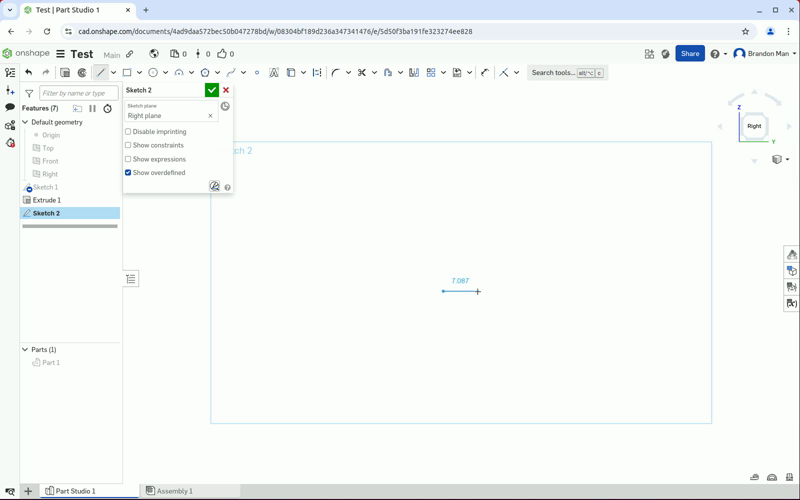
key_down(shift)
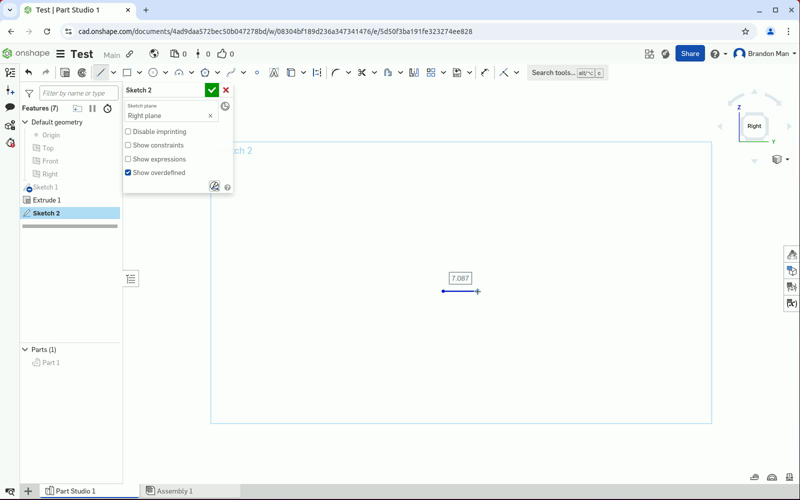
mouse_move(477, 170)
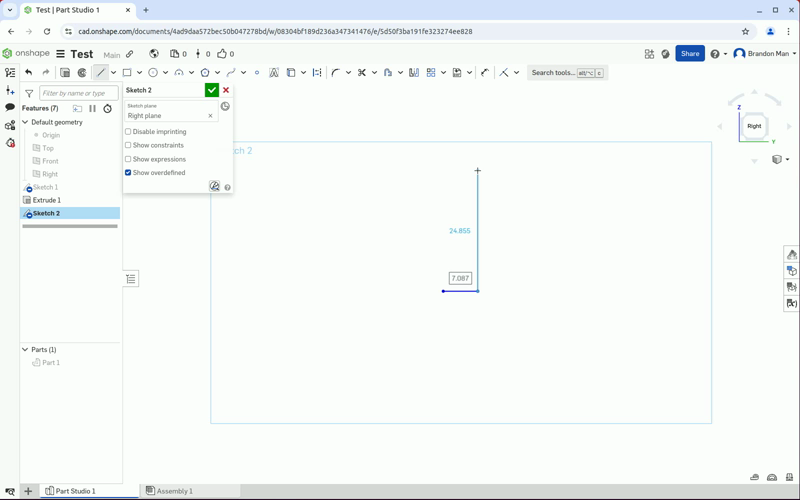
click(477, 170)
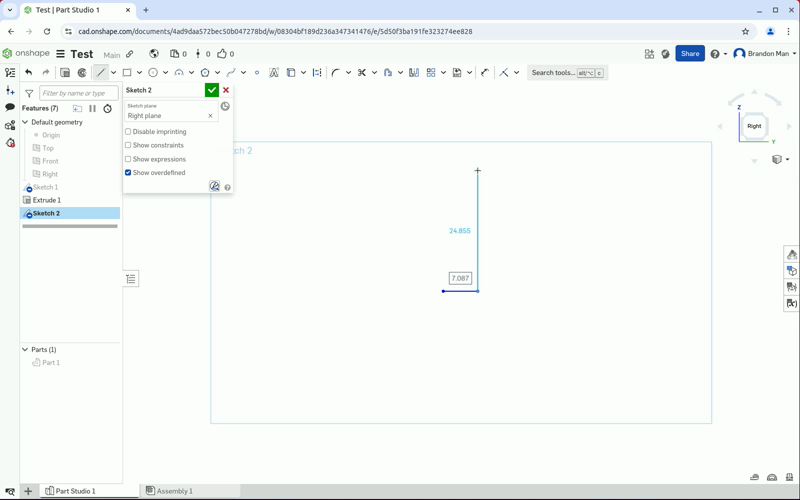
key_up(shift)
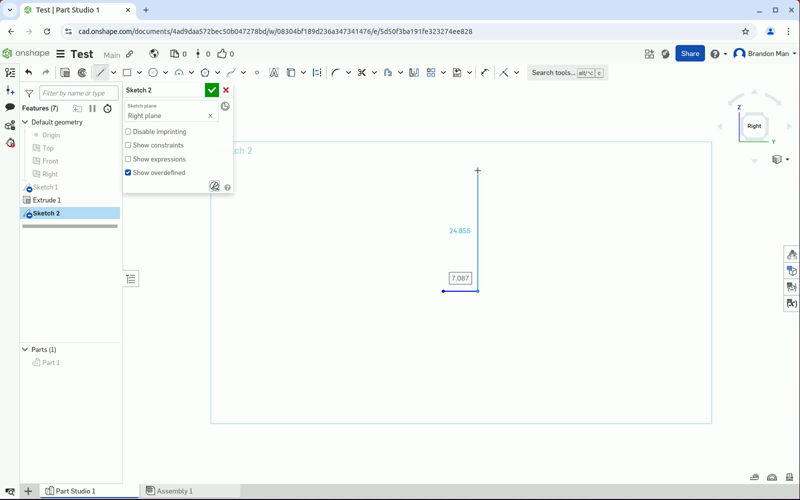
key_down(shift)
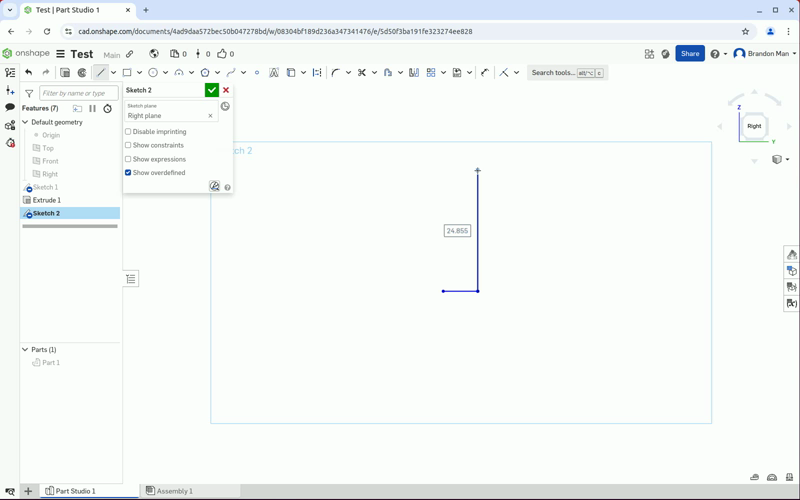
mouse_move(462, 283)
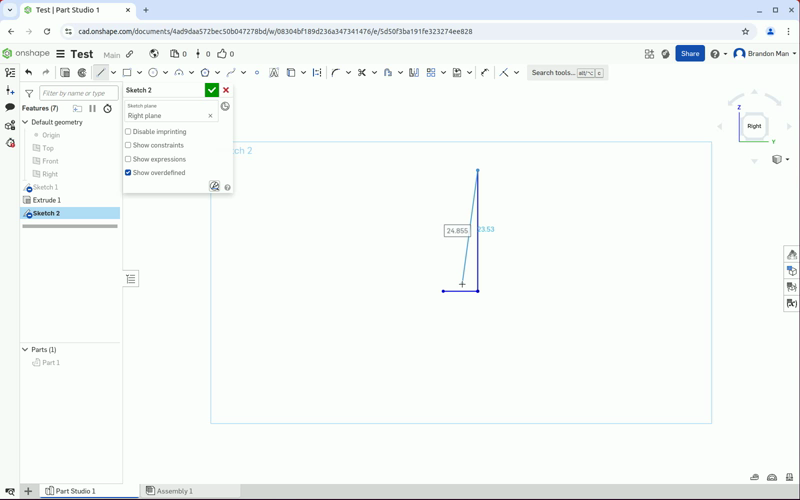
click(462, 283)
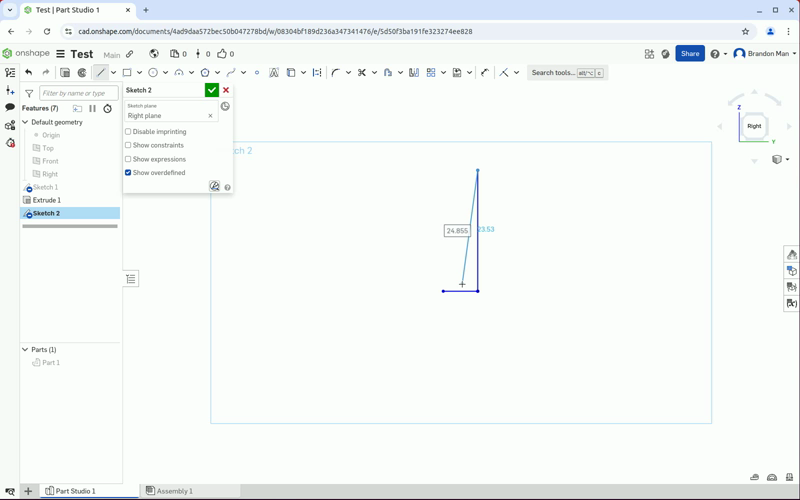
key_up(shift)
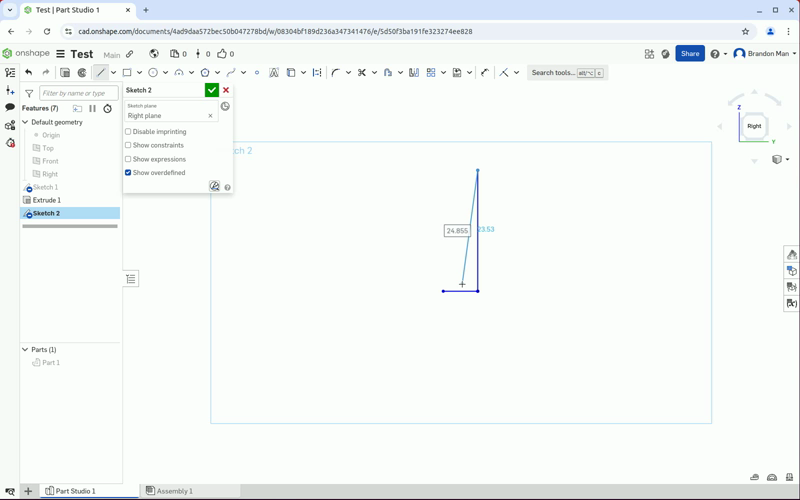
key_down(shift)
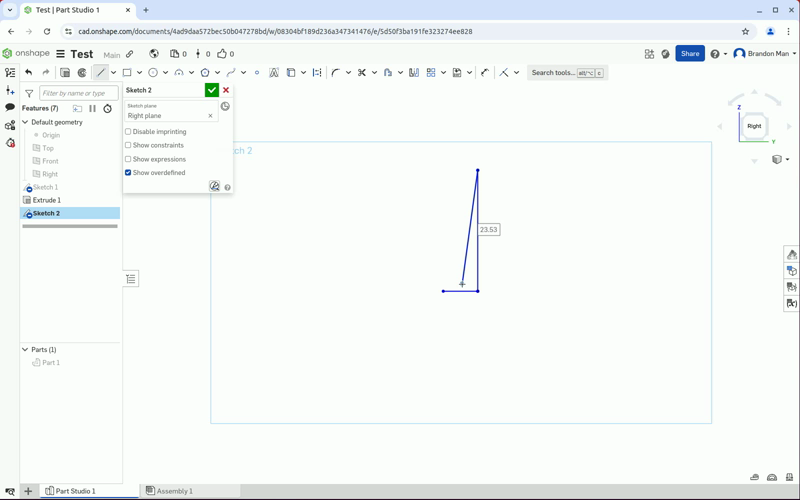
mouse_move(492, 283)
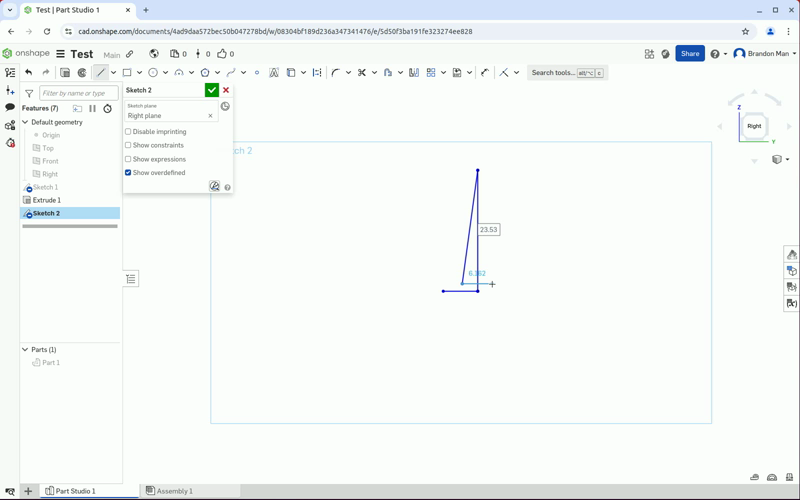
mouse_move(458, 283)
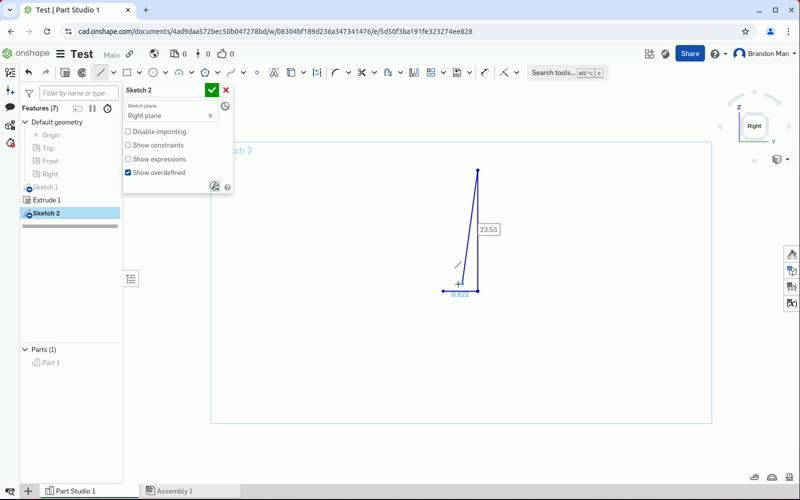
scroll(6)
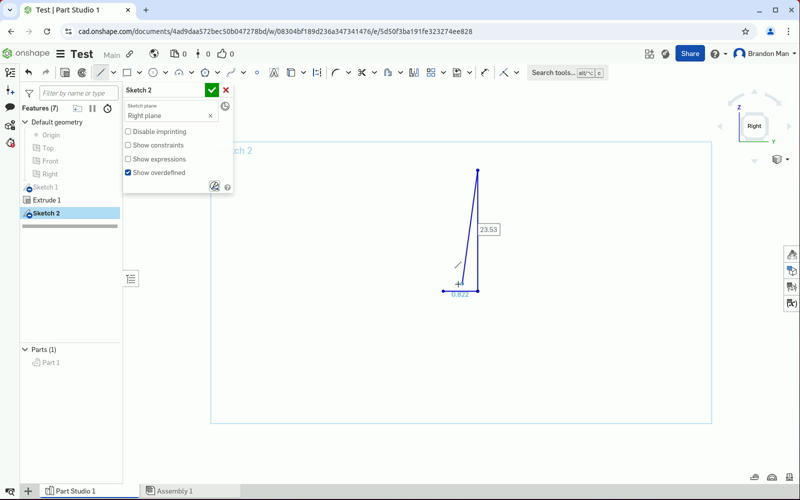
scroll(6)
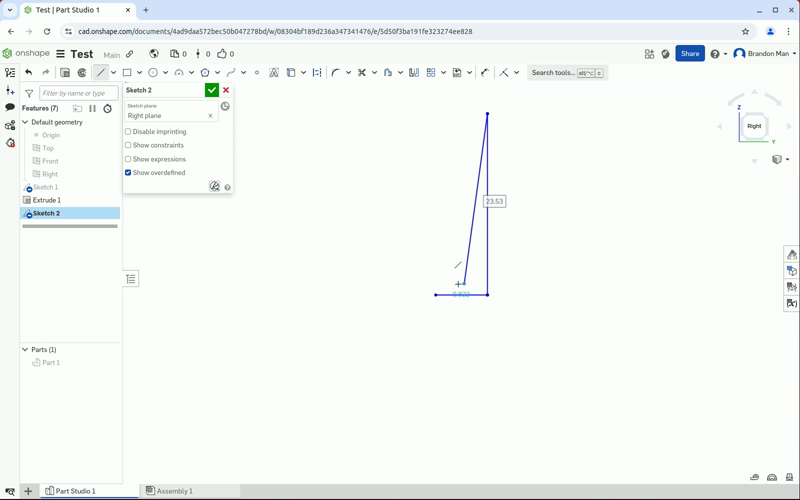
scroll(6)
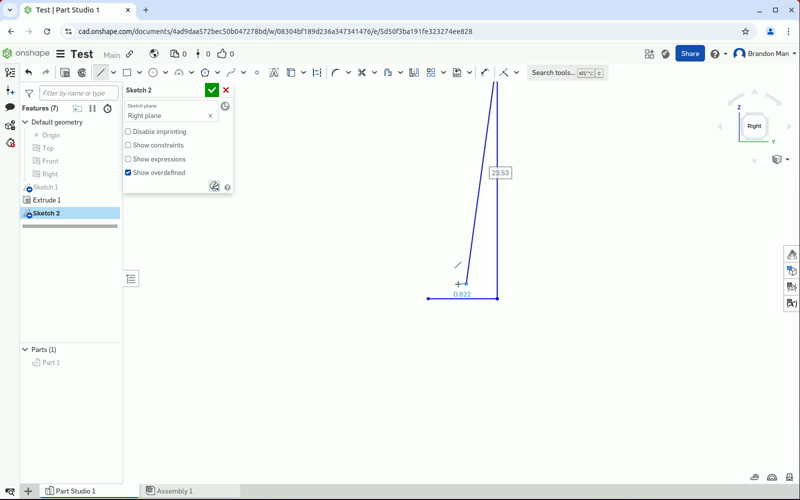
scroll(6)
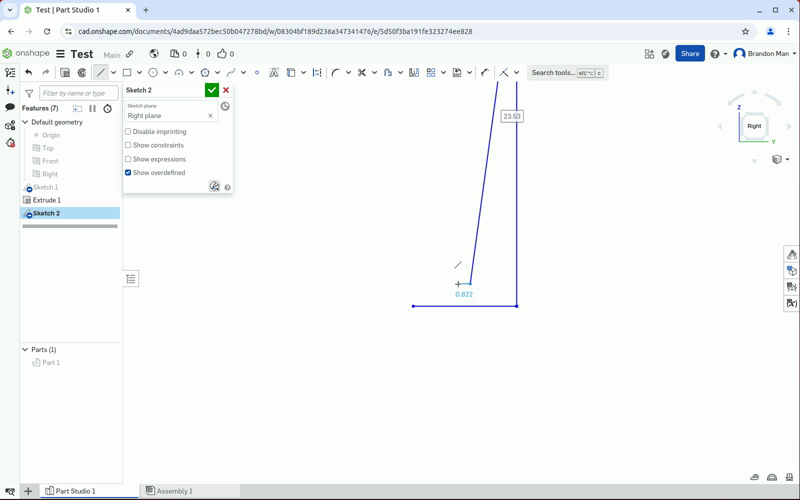
scroll(6)
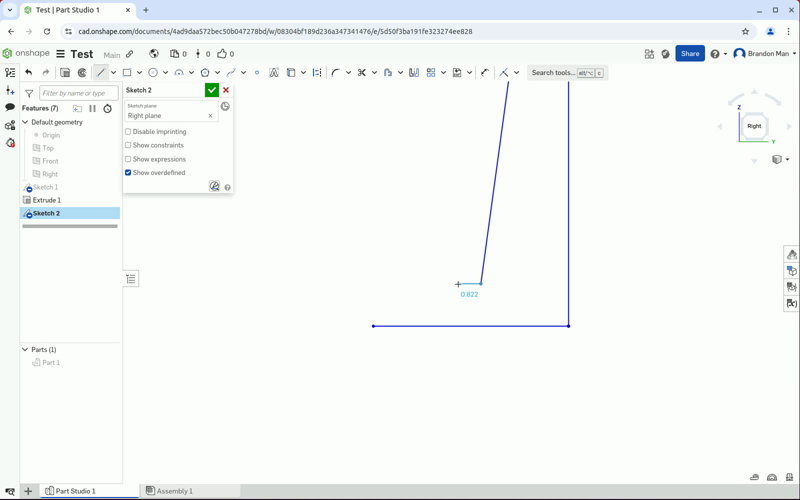
scroll(6)
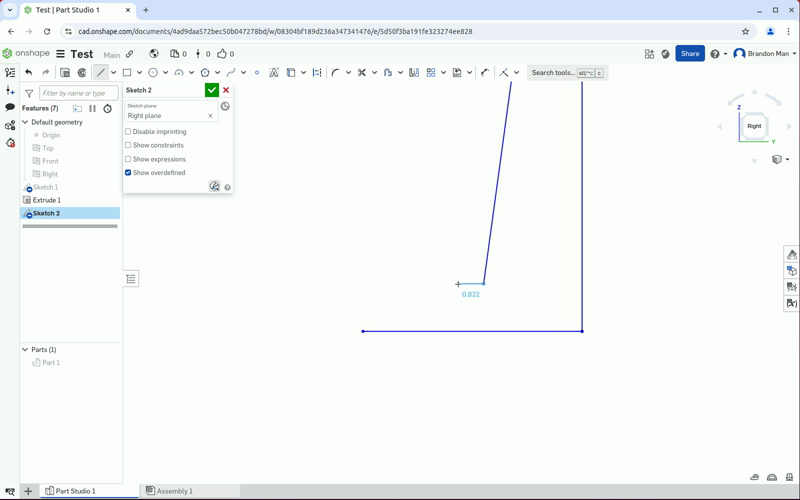
scroll(6)
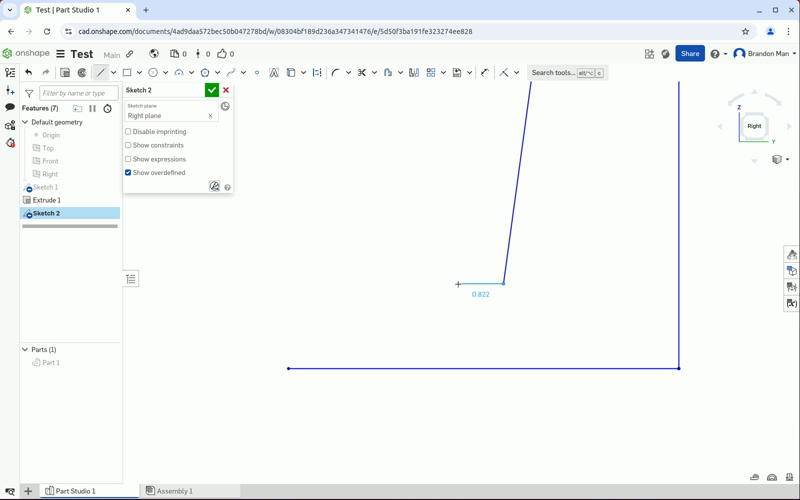
click(458, 283)
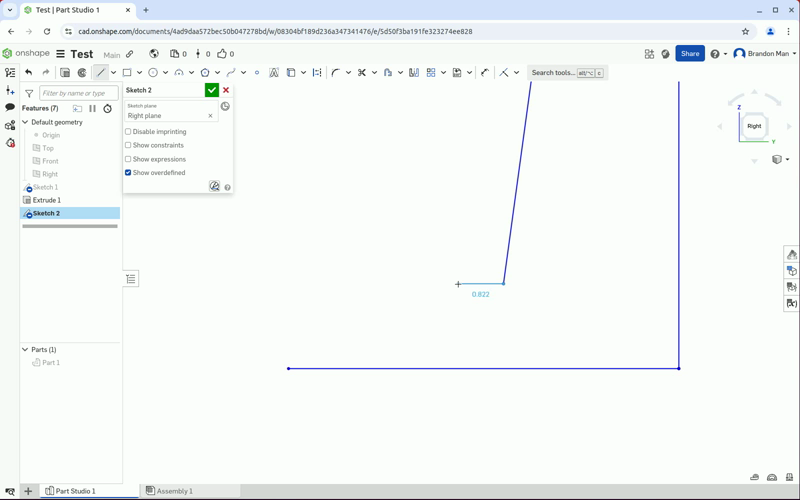
scroll(-6)
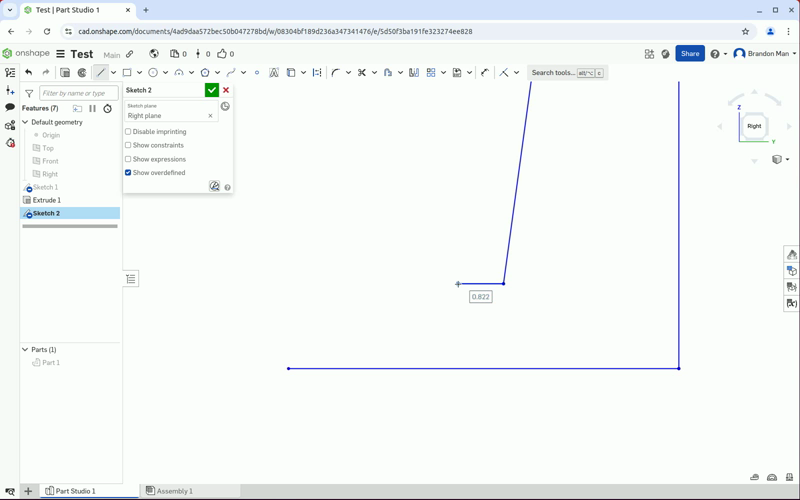
scroll(-6)
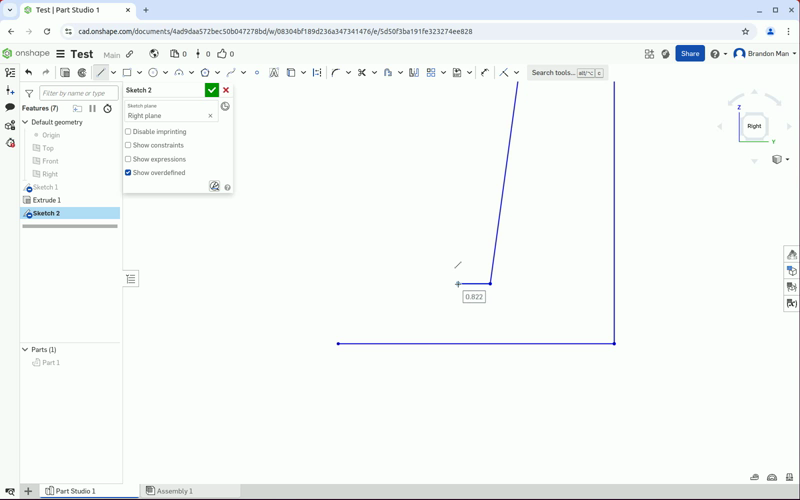
scroll(-6)
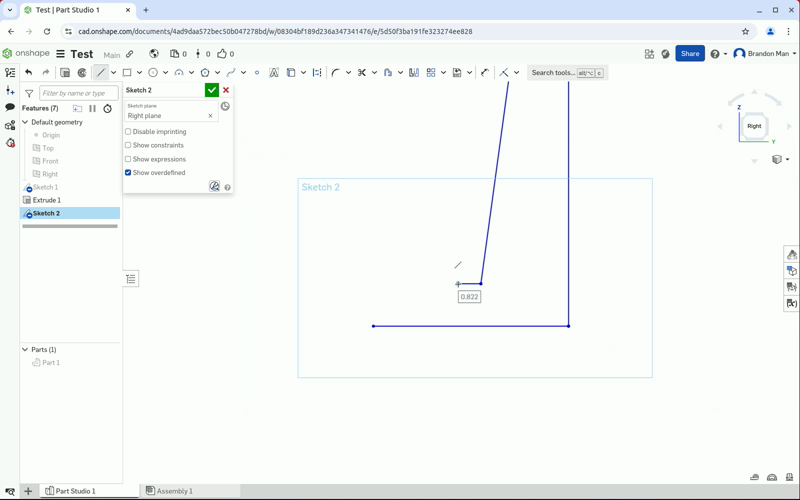
scroll(-6)
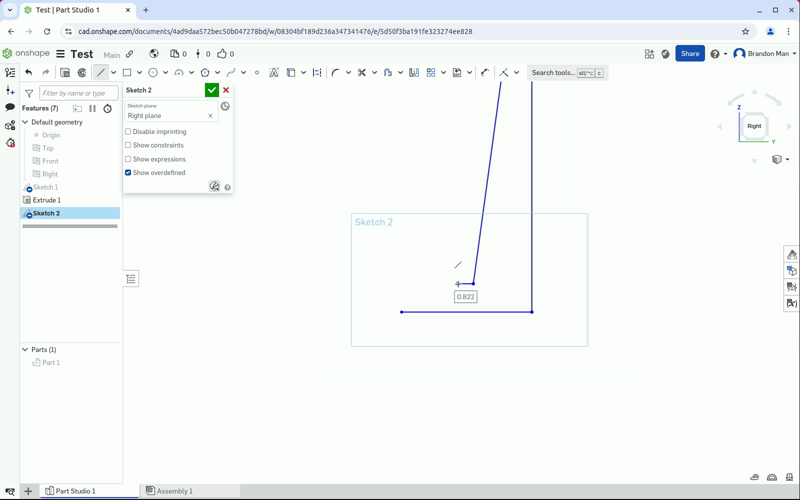
scroll(-6)
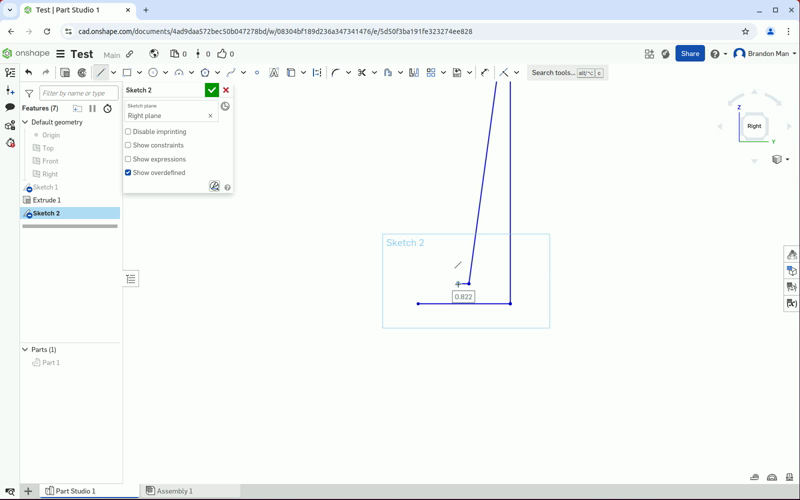
scroll(-6)
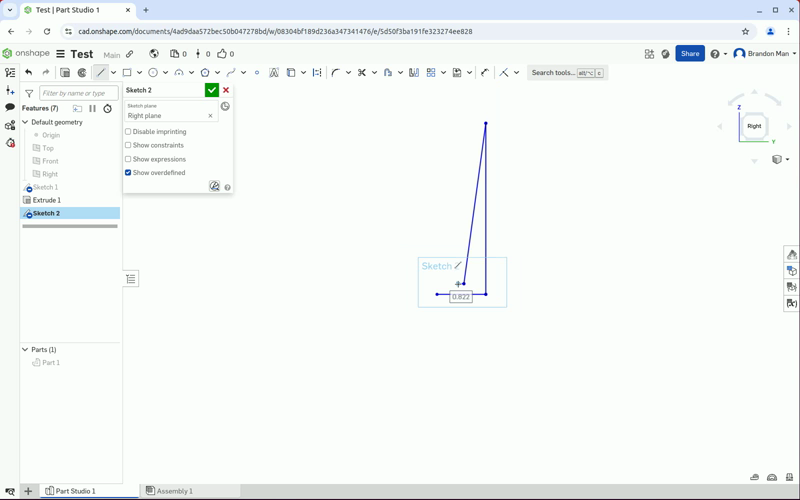
scroll(-6)
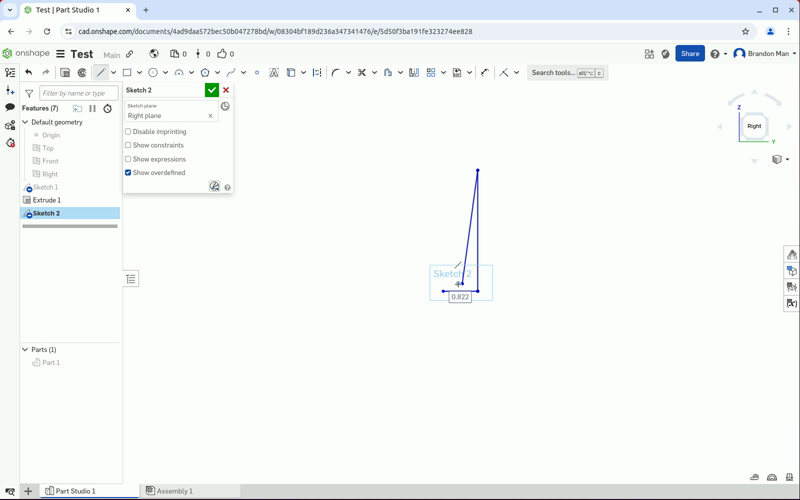
key_up(shift)
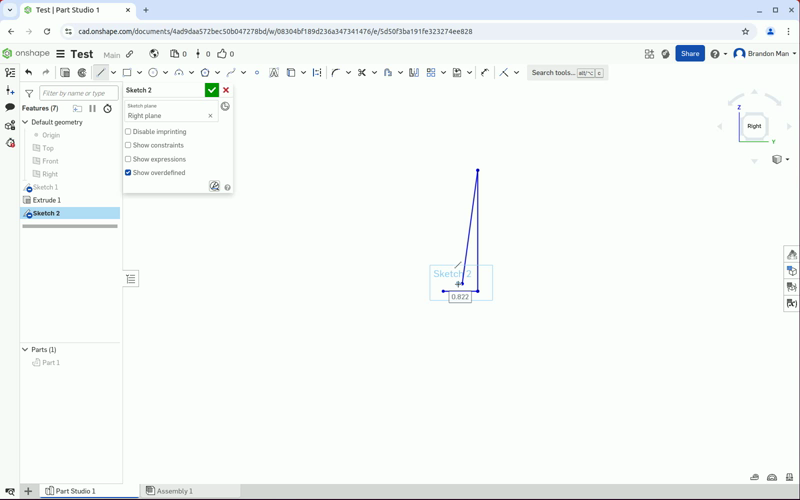
key_down(shift)
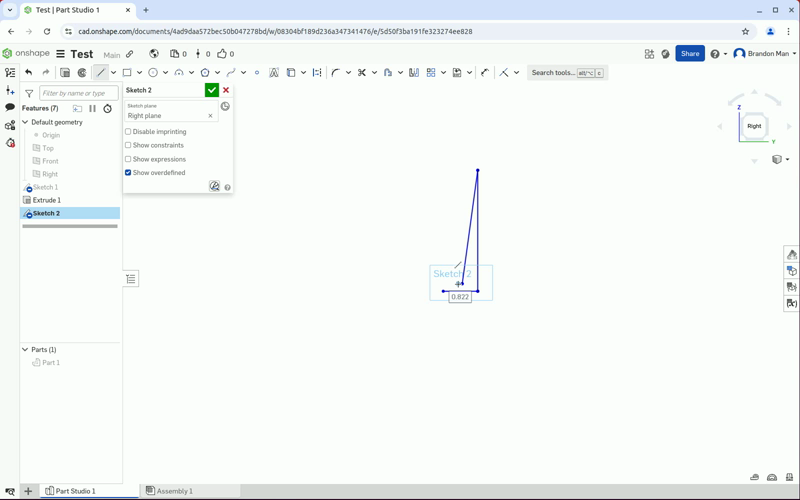
mouse_move(443, 170)
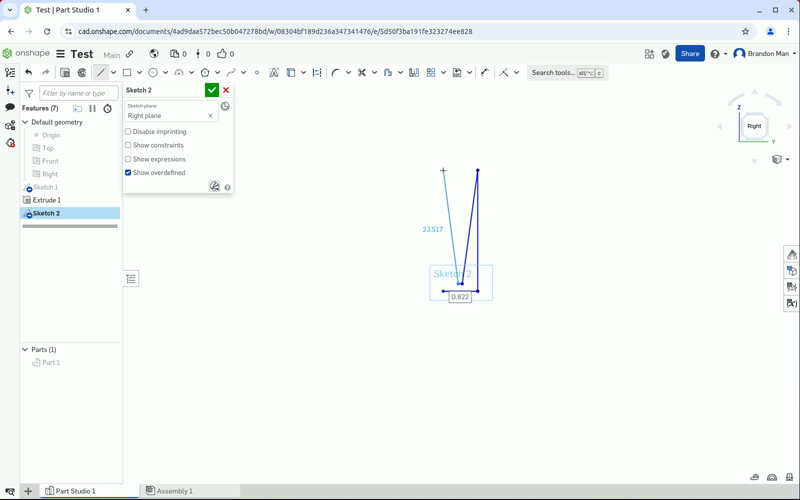
click(443, 170)
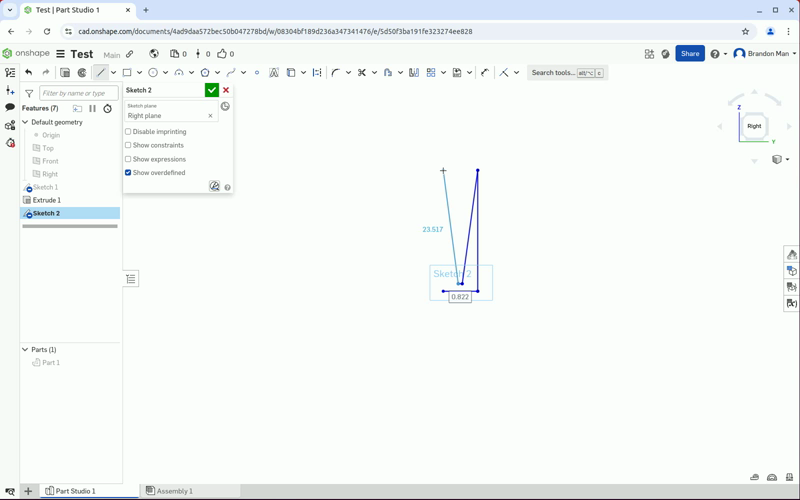
key_up(shift)
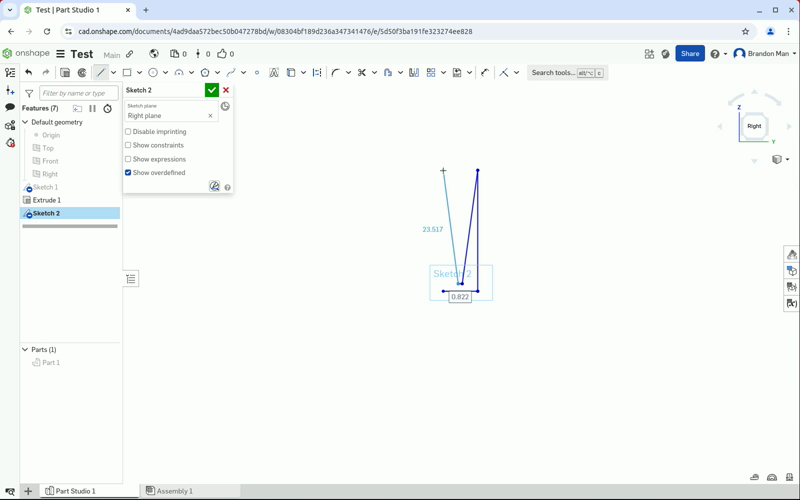
key_down(shift)
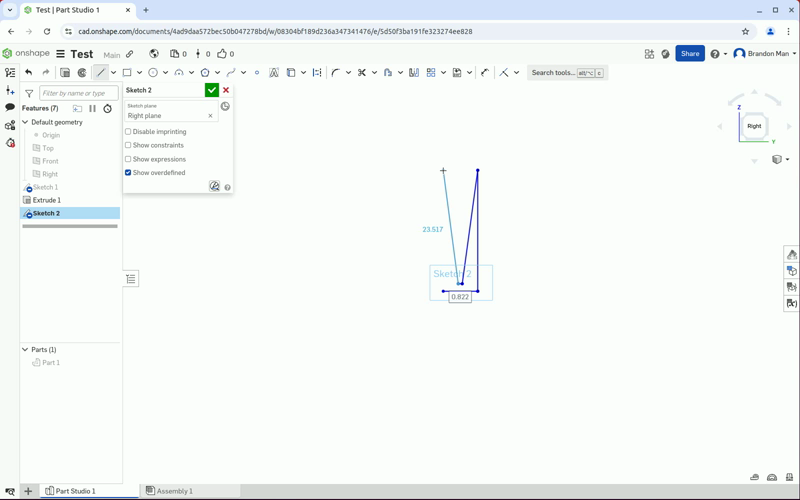
mouse_move(443, 291)
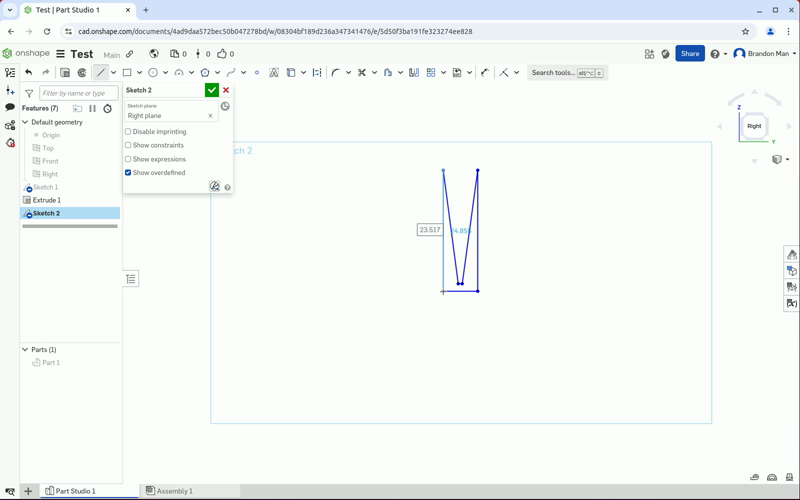
key_up(shift)
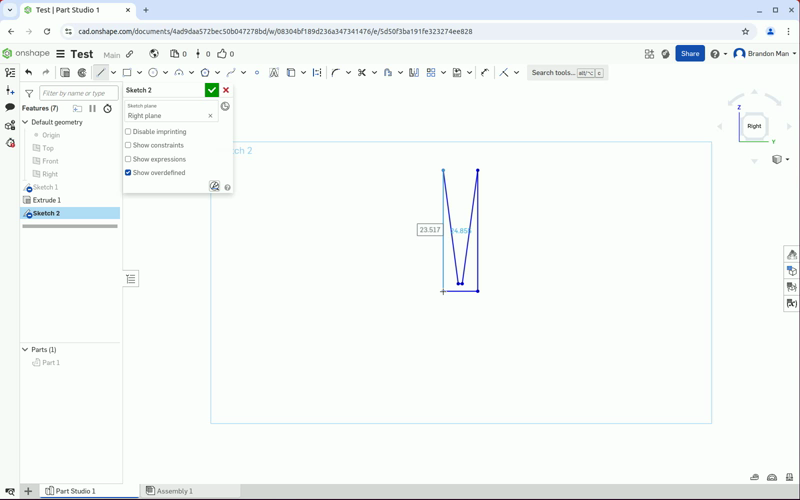
click(443, 291)
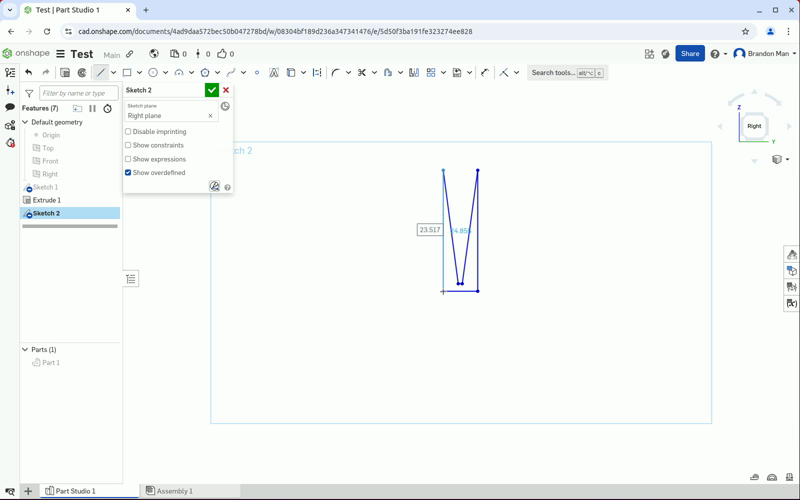
key(esc)
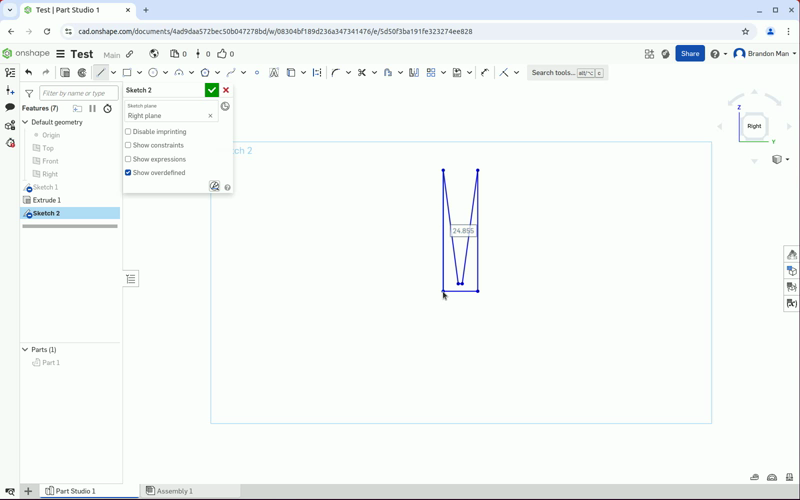
mouse_move(472, 268)
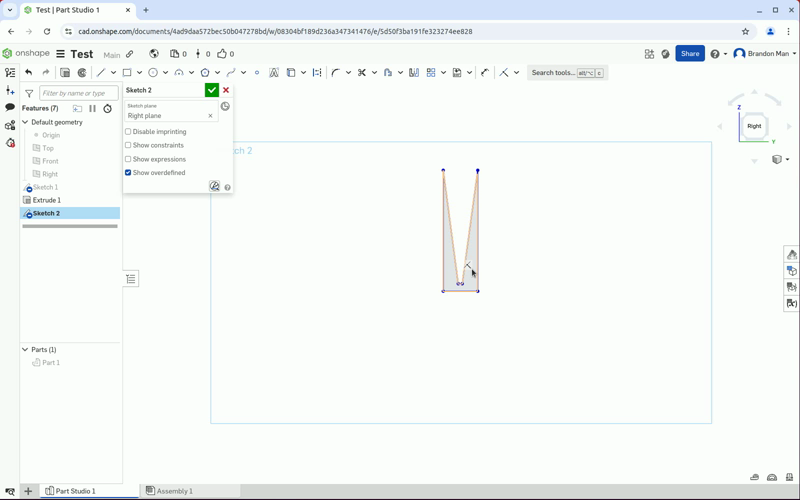
click(472, 268)
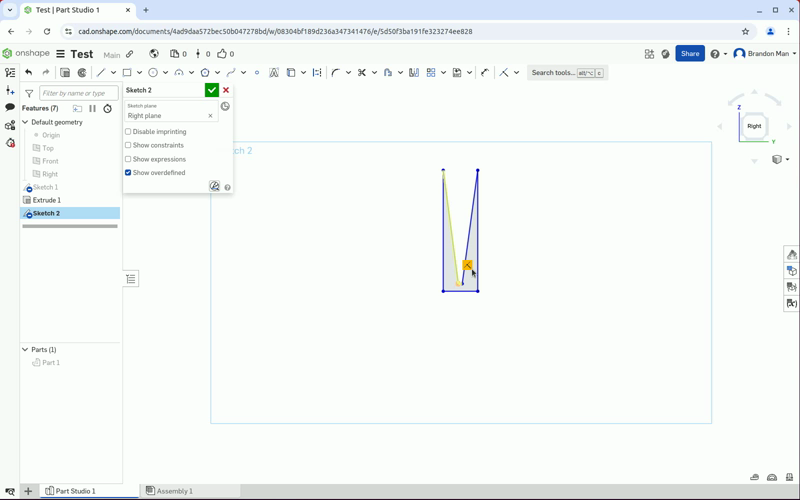
mouse_move(73, 352)
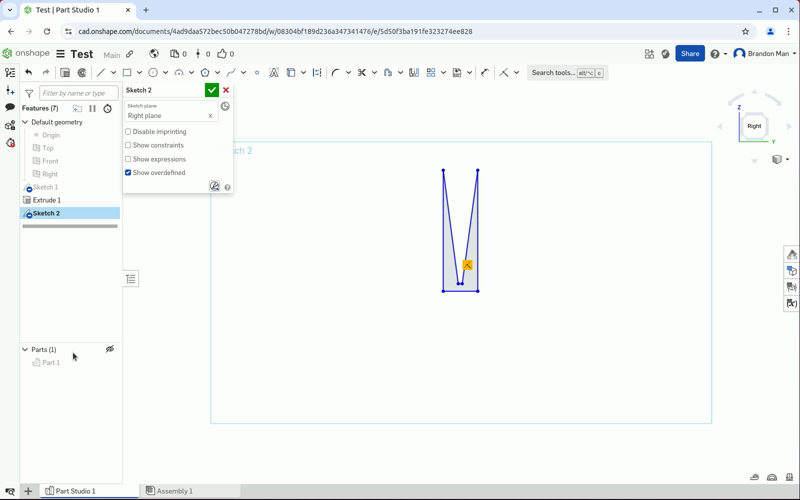
key(shift+y)
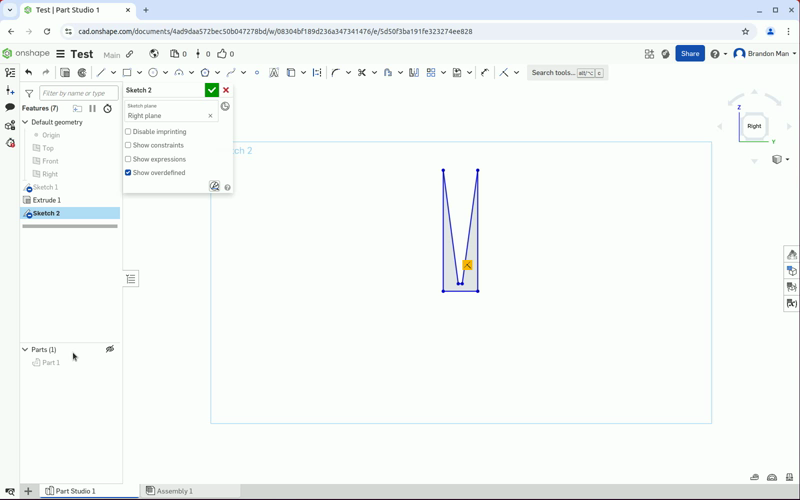
key(shift+e)
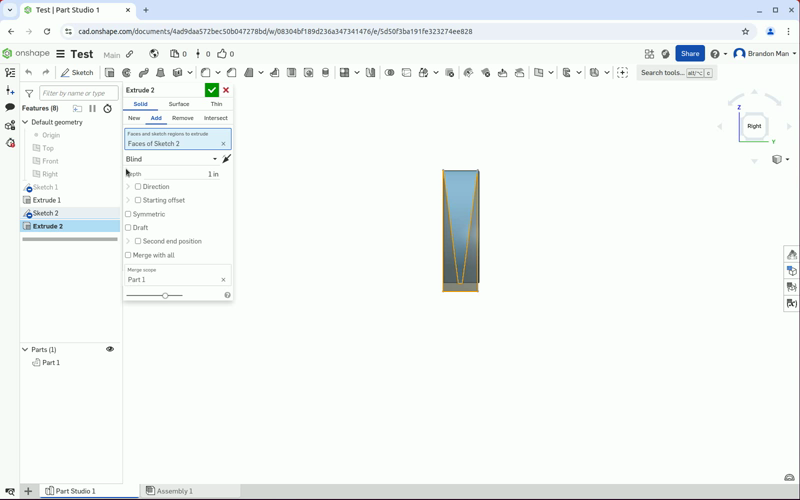
mouse_move(143, 106)
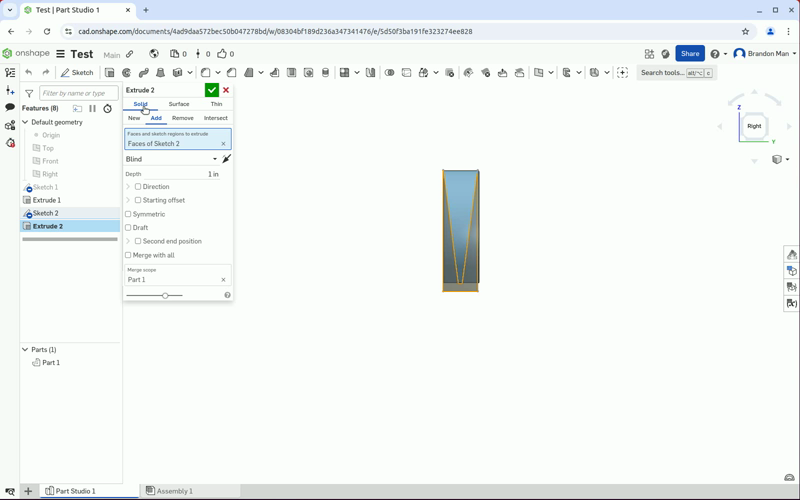
click(143, 106)
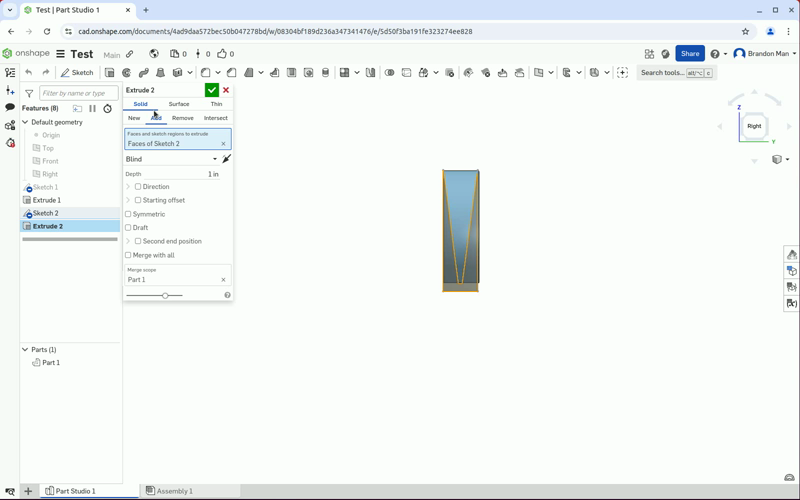
mouse_move(186, 120)
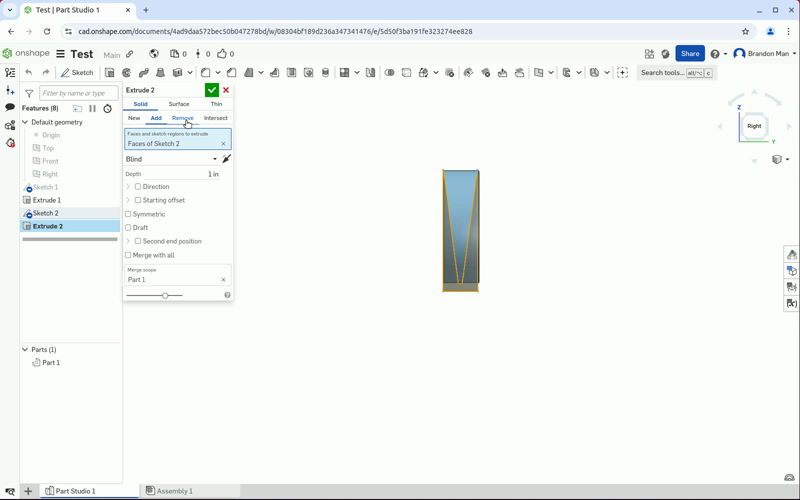
click(186, 120)
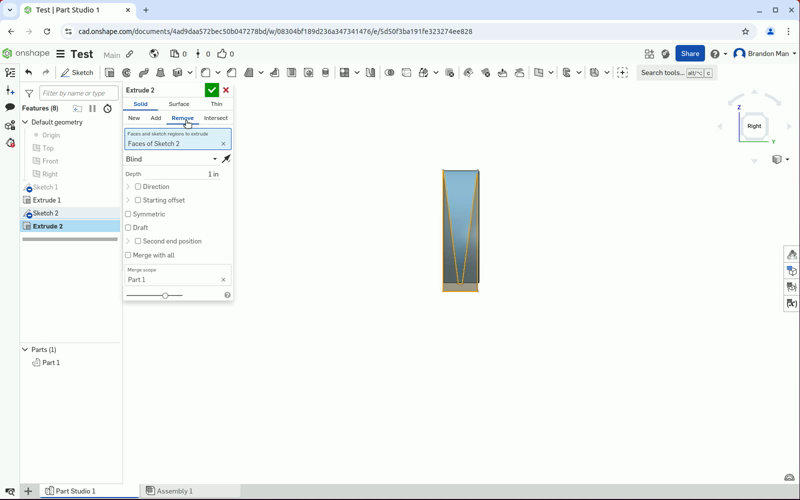
key(tab, 4)
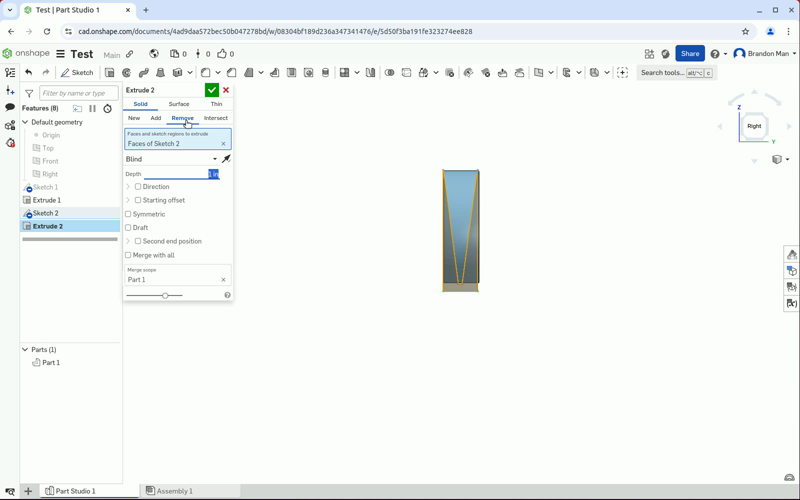
text(30.81)
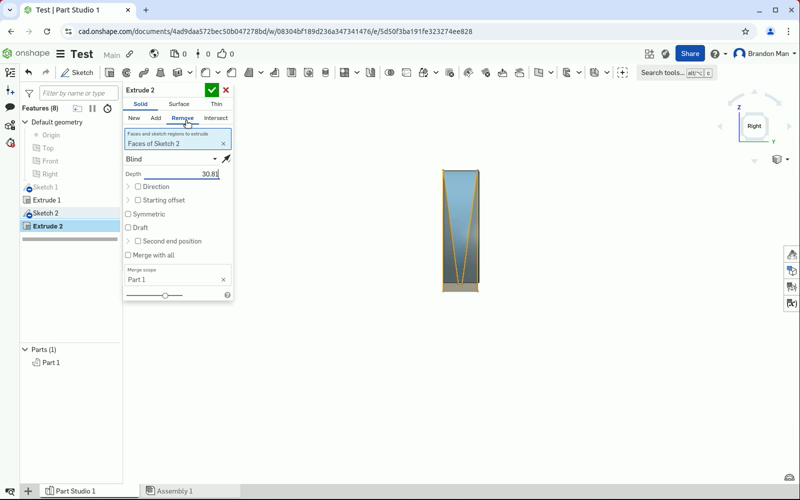
key(tab, 3)
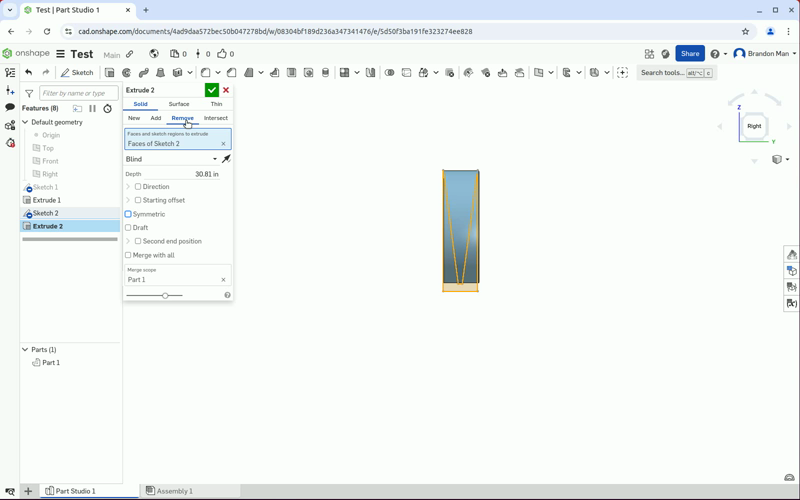
key(space)
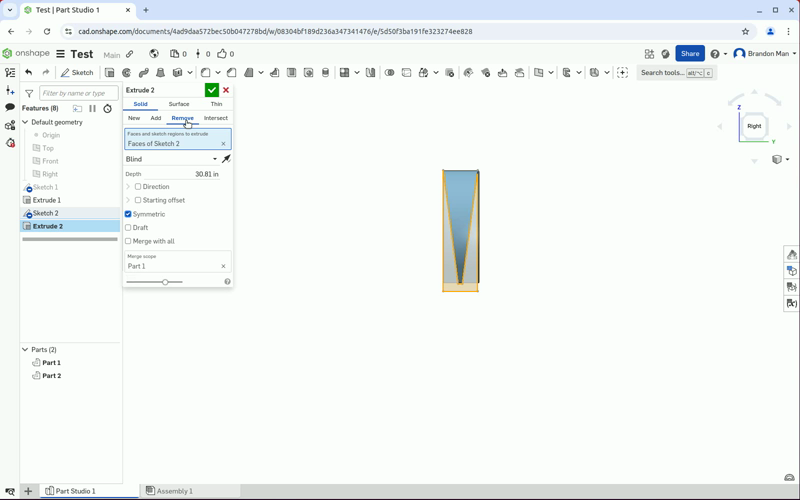
key(tab, 2)
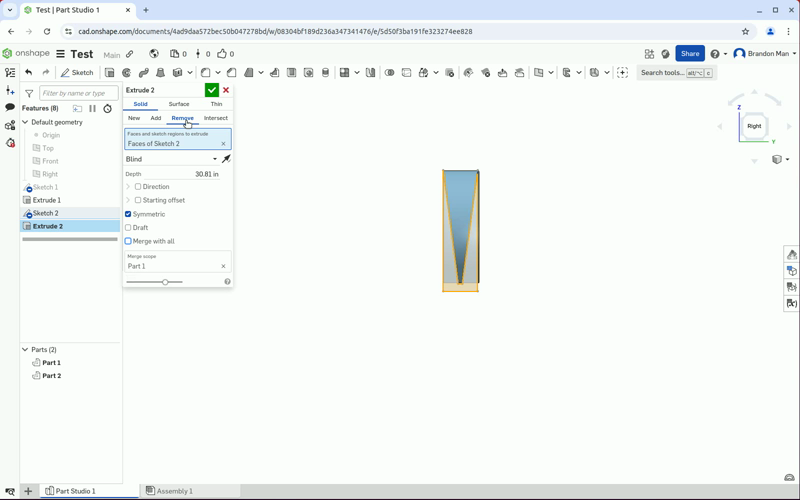
key(space)
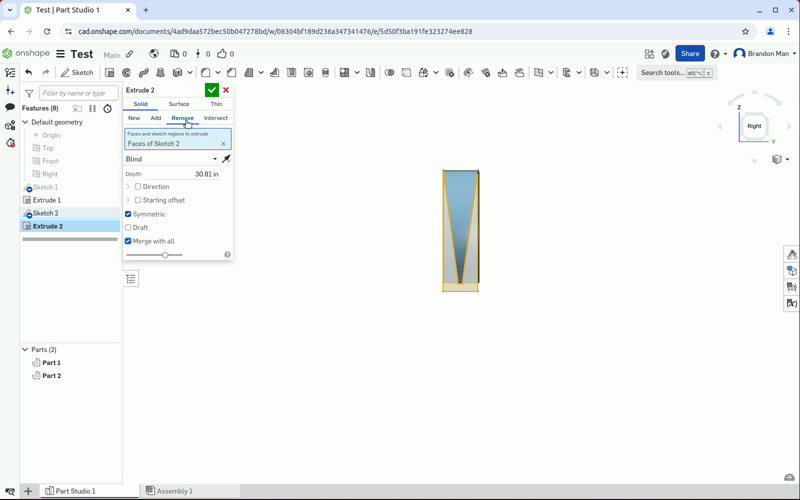
key(enter)
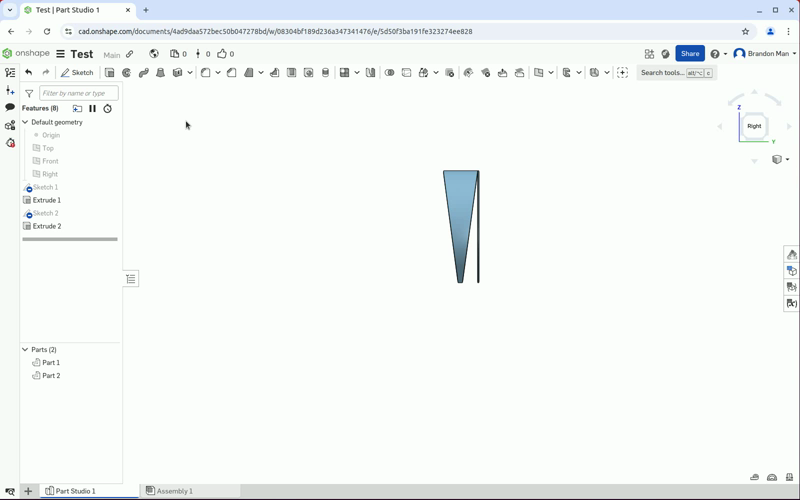
key(shift+h)
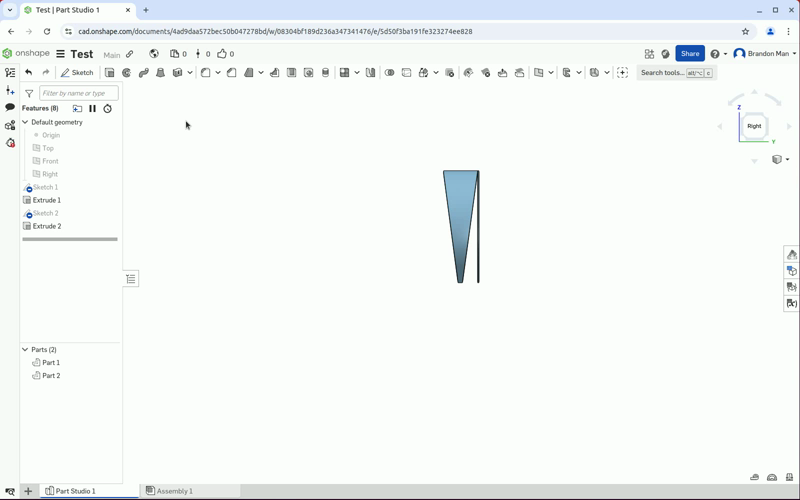
key(shift+h)
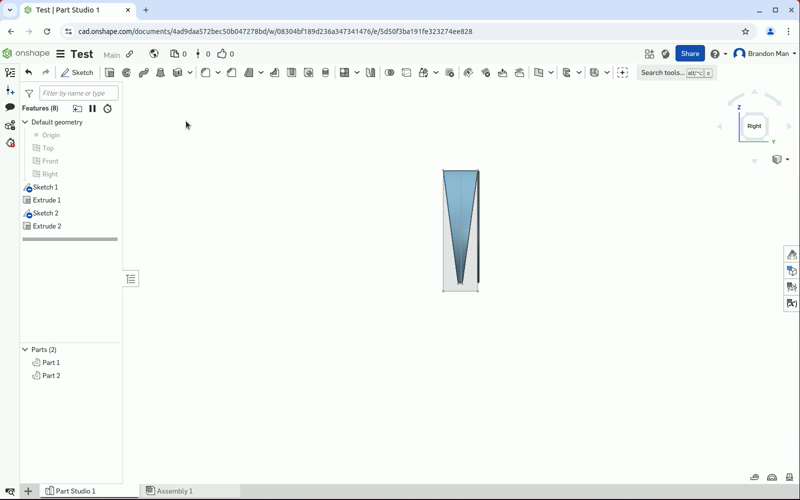
key(shift+7)
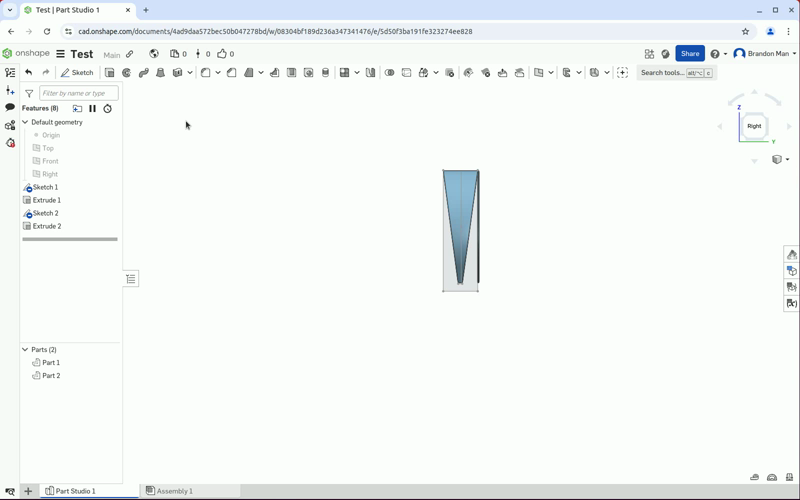
key(right, 2)
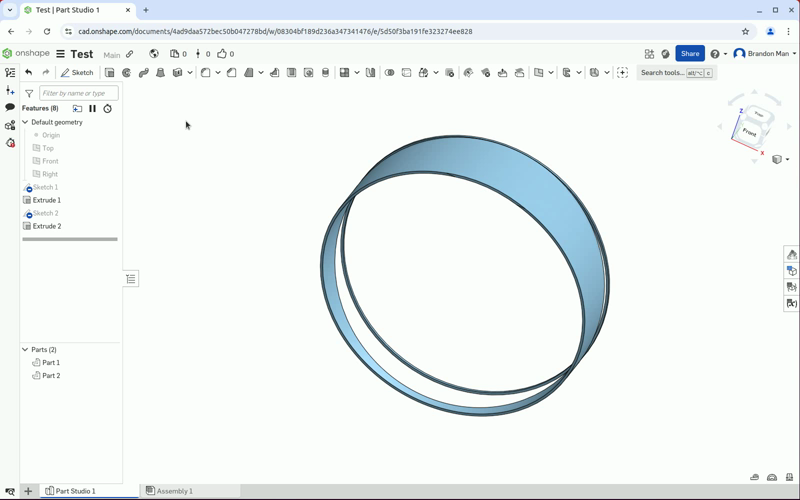
key(down, 2)
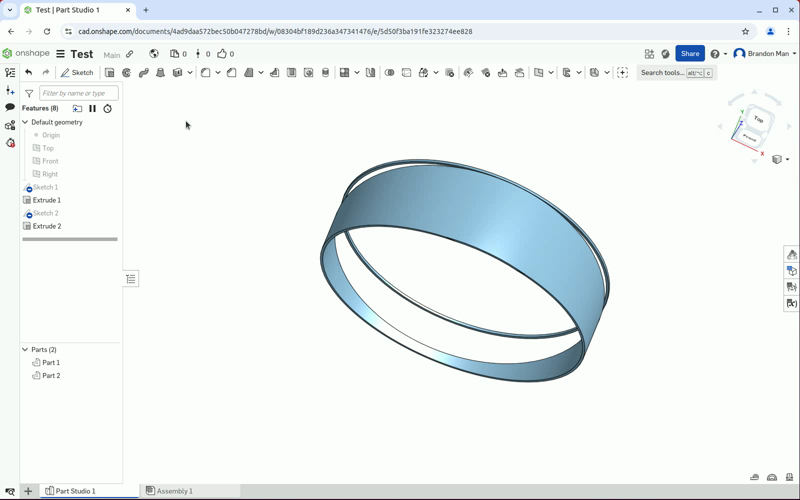
key(up, 2)
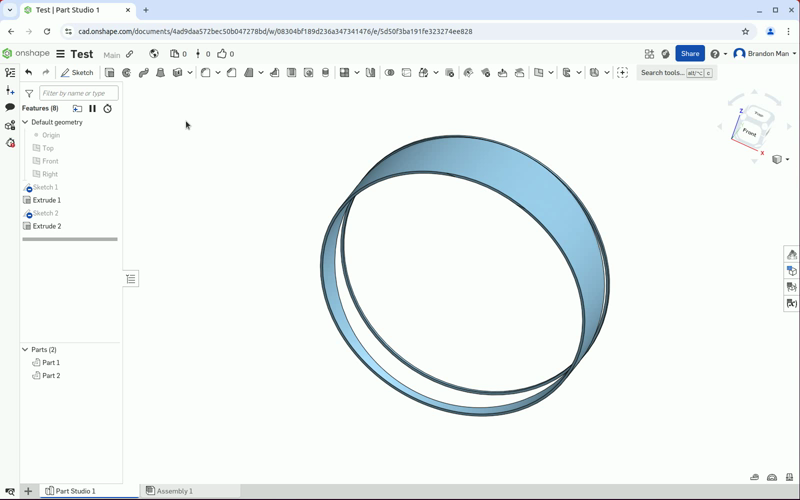
key(left, 2)
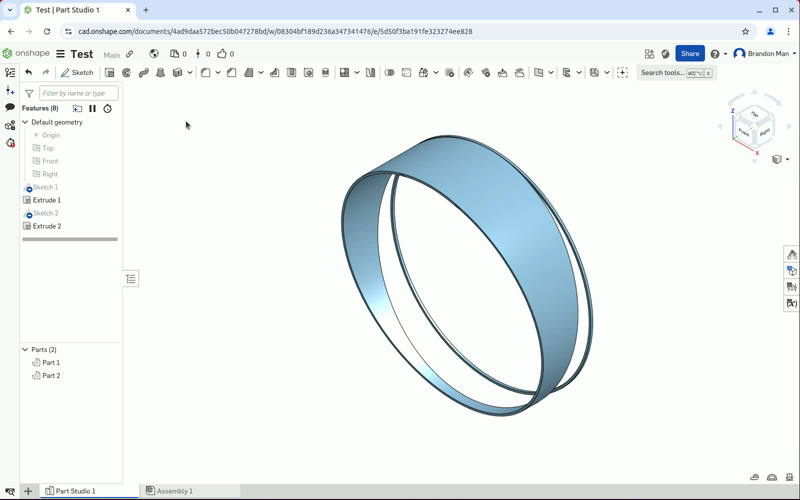
mouse_move(73, 189)
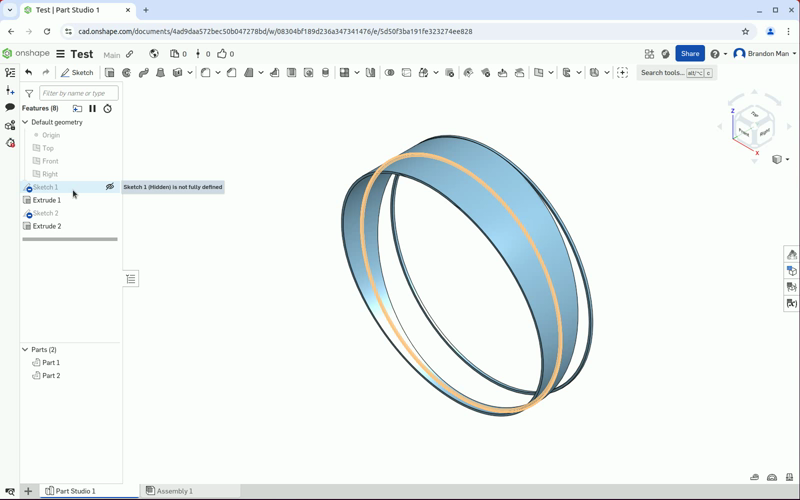
click(73, 189)